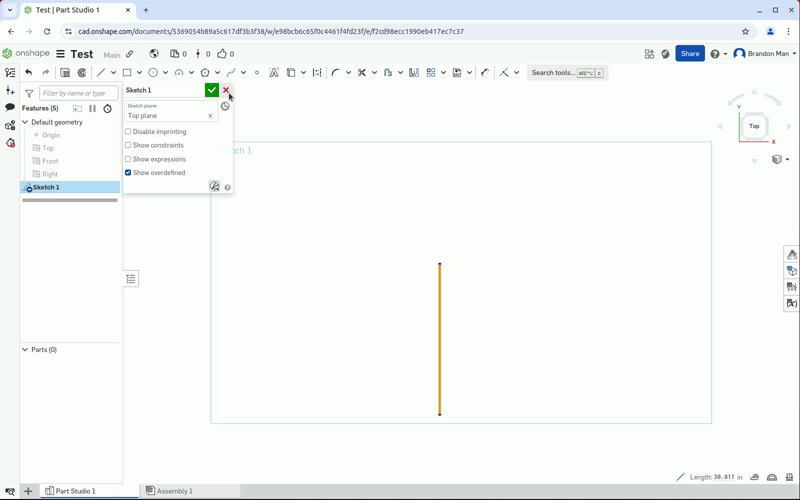
key(shift+h)
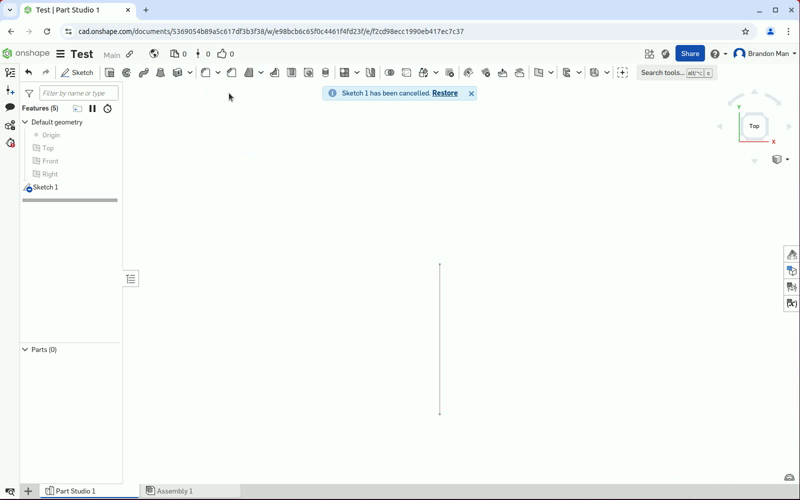
key(shift+s)
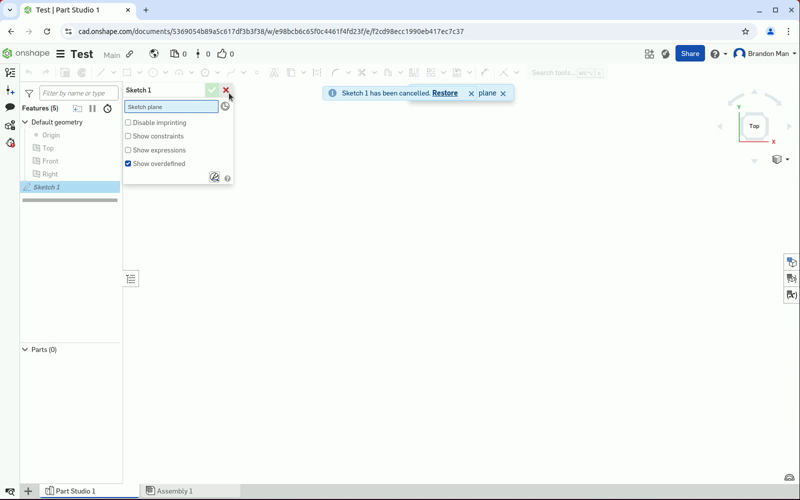
mouse_move(73, 150)
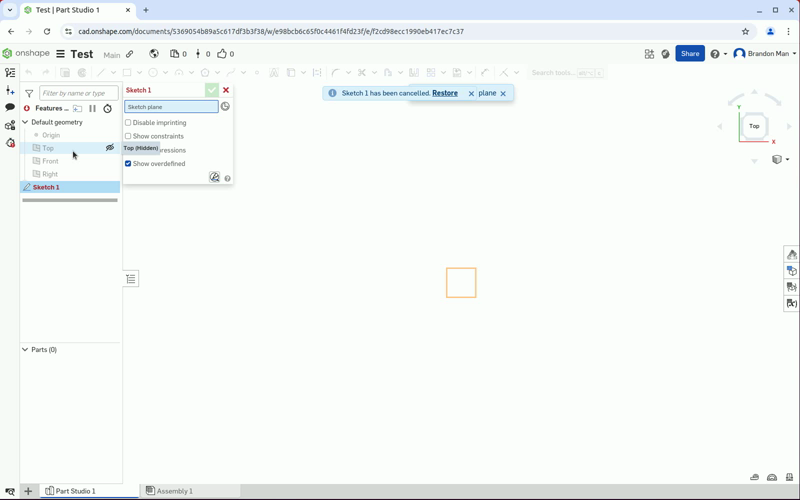
click(73, 150)
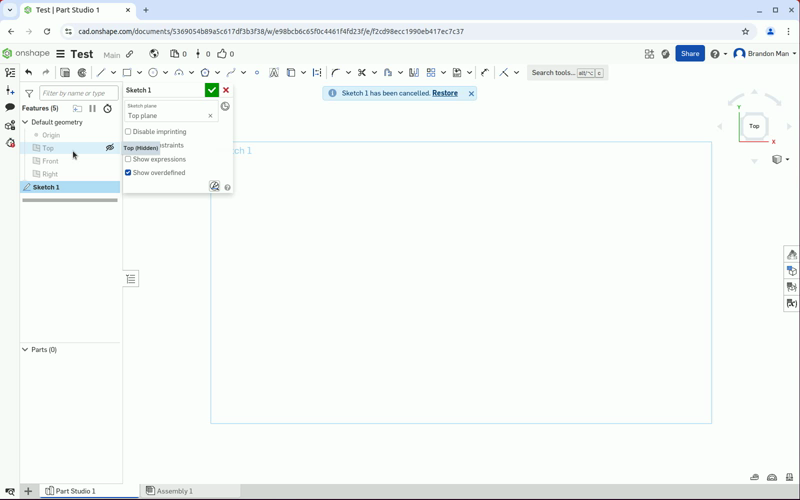
mouse_move(73, 352)
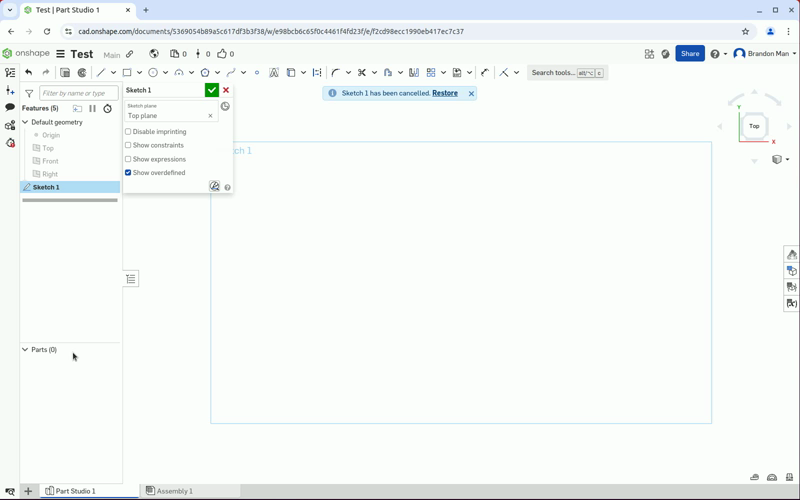
key(y)
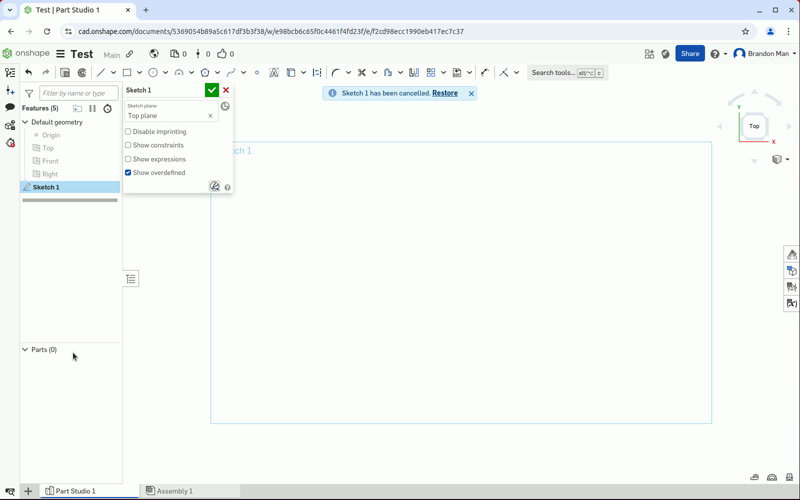
key(l)
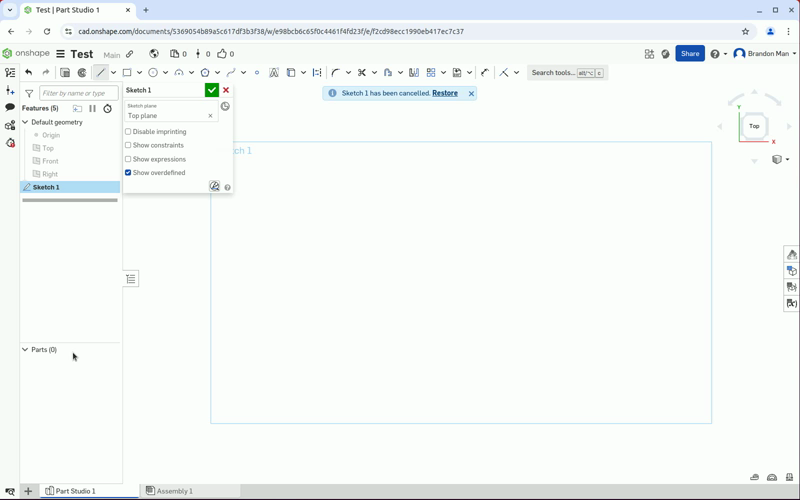
key_down(shift)
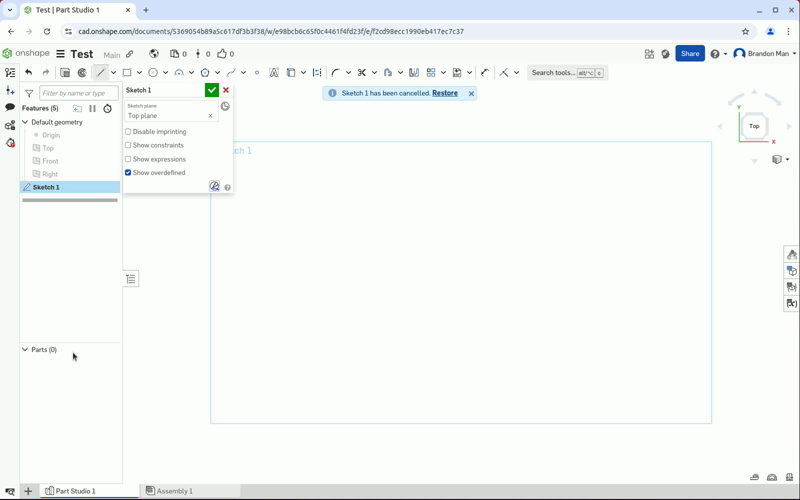
mouse_move(348, 339)
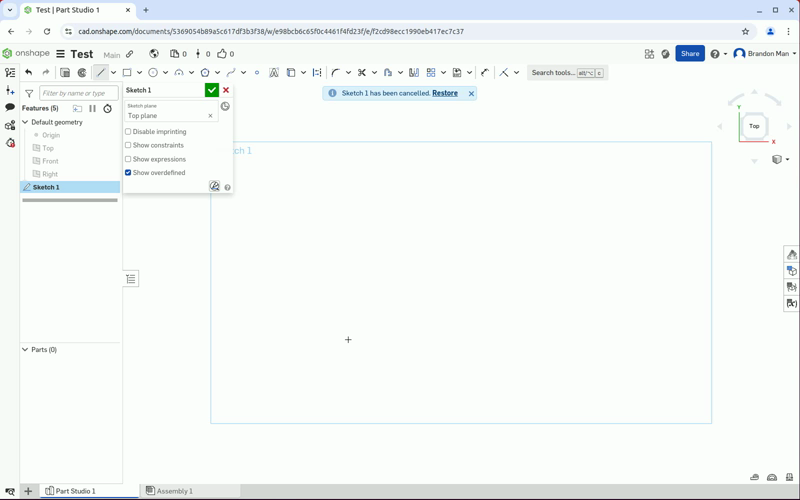
click(348, 339)
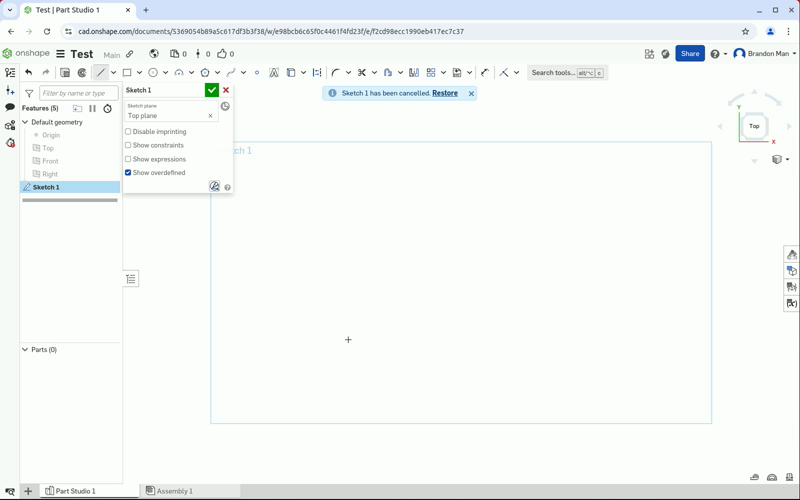
key_up(shift)
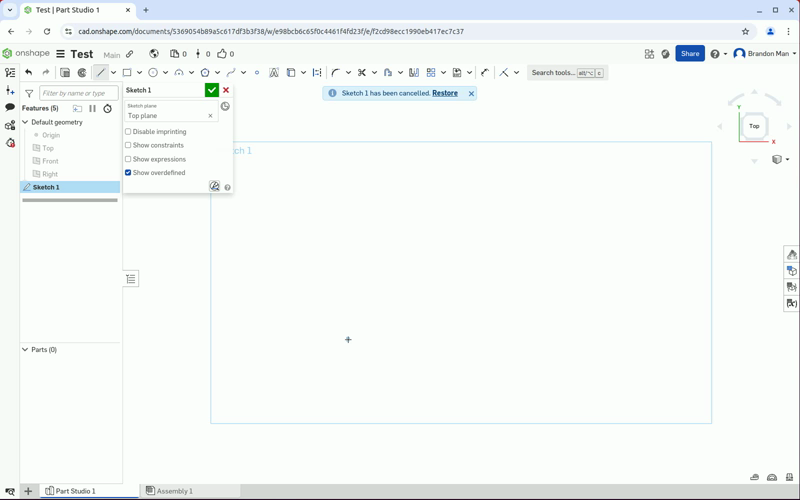
key_down(shift)
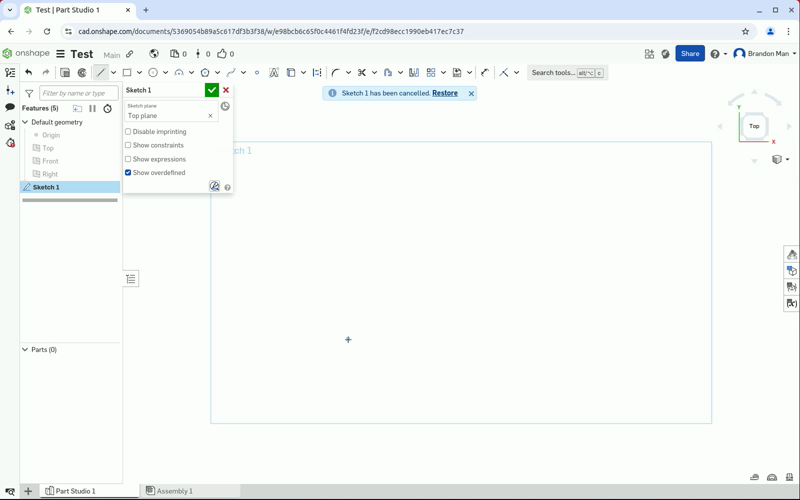
mouse_move(572, 339)
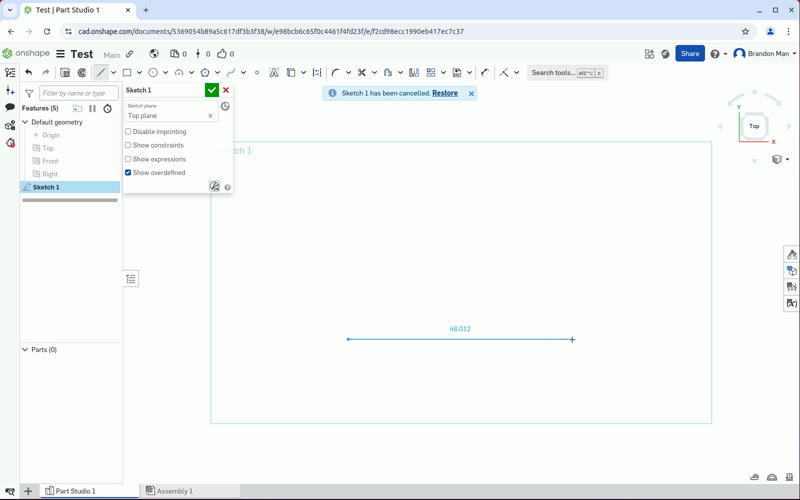
click(572, 339)
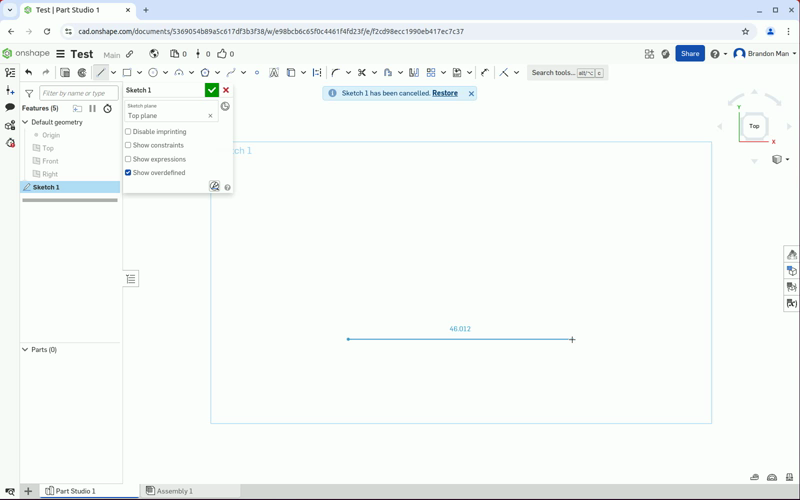
key_up(shift)
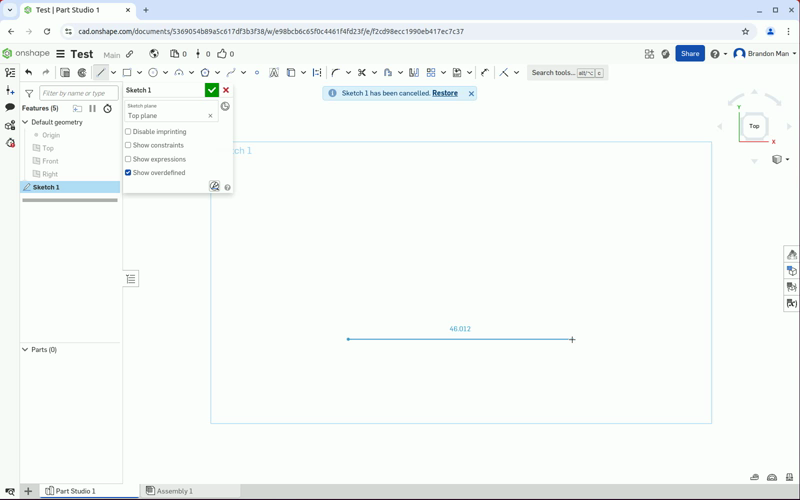
key_down(shift)
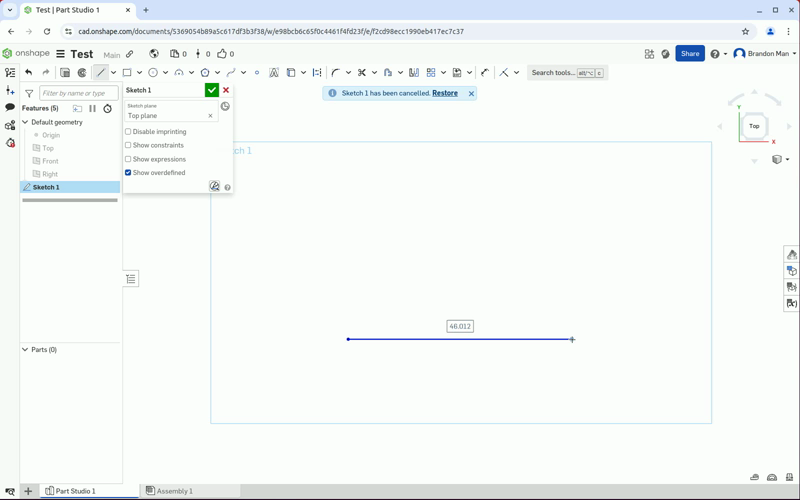
mouse_move(572, 226)
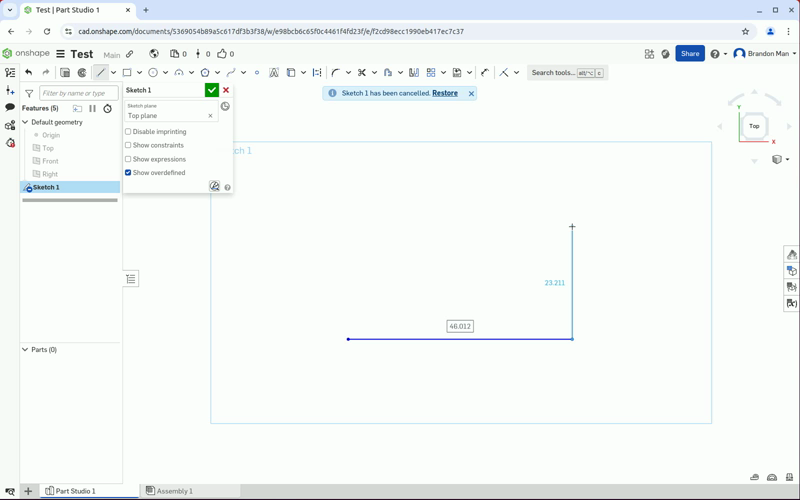
click(572, 226)
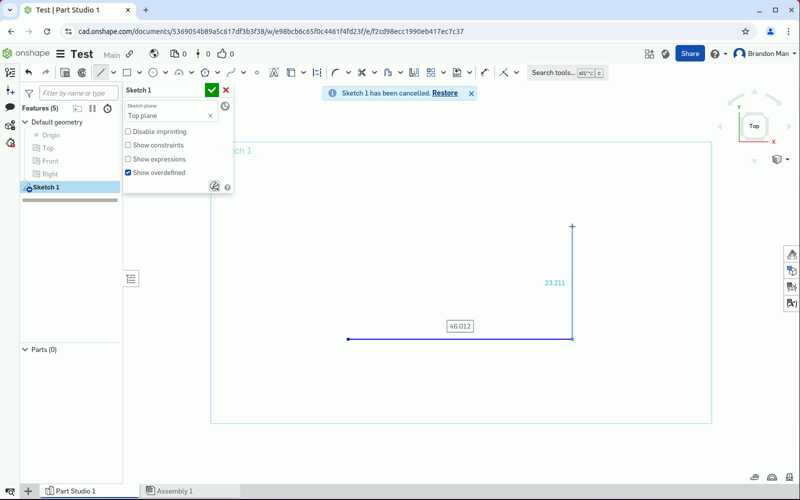
key_up(shift)
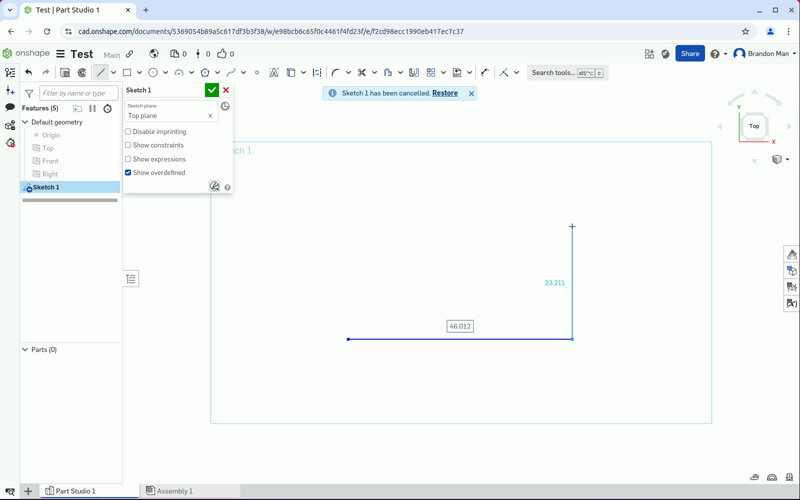
key_down(shift)
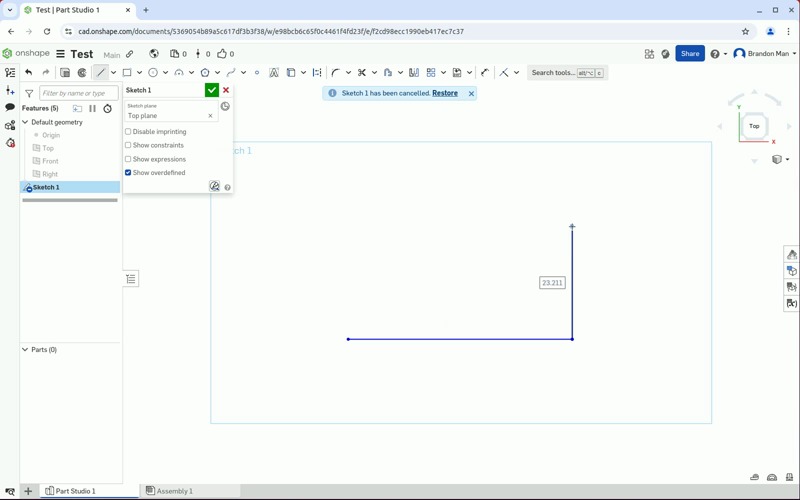
mouse_move(348, 226)
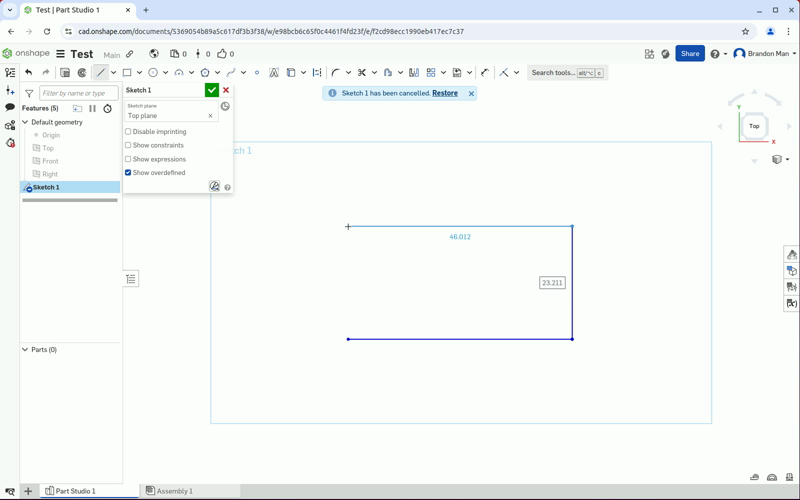
click(348, 226)
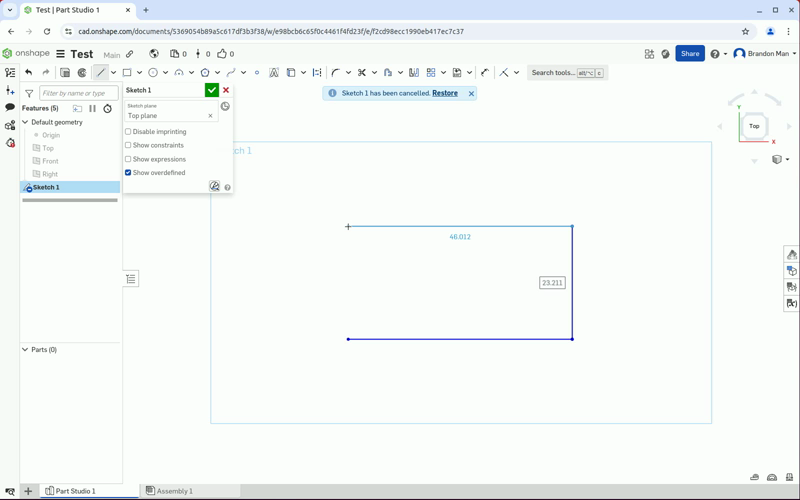
key_up(shift)
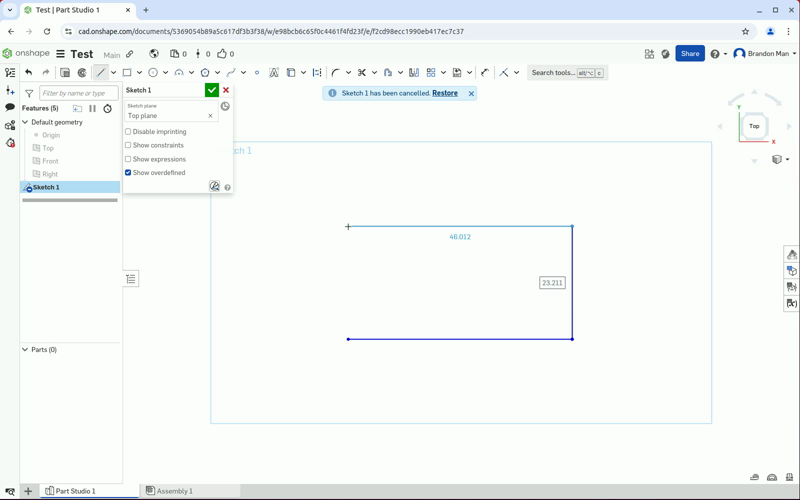
key_down(shift)
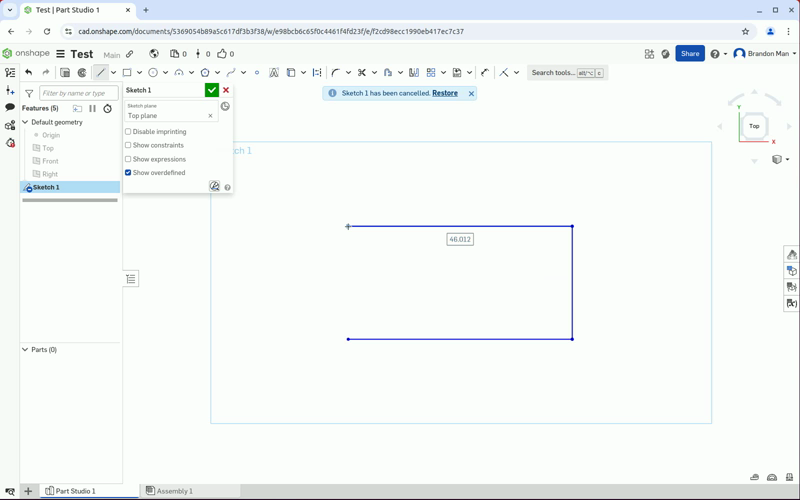
mouse_move(348, 339)
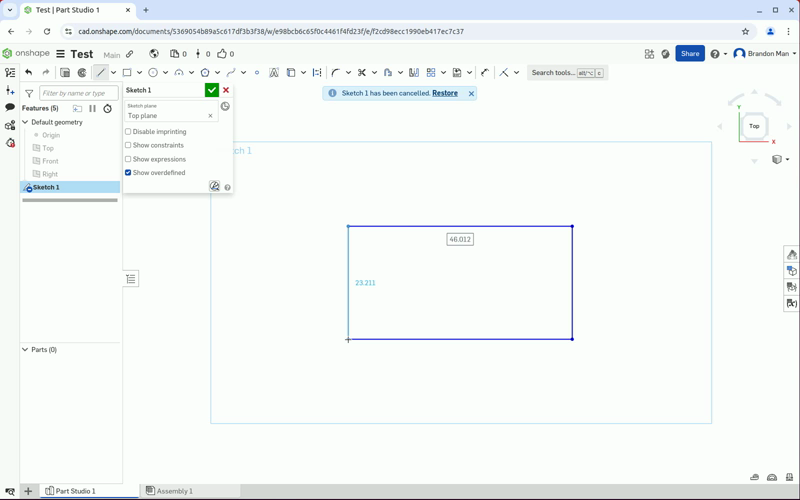
key_up(shift)
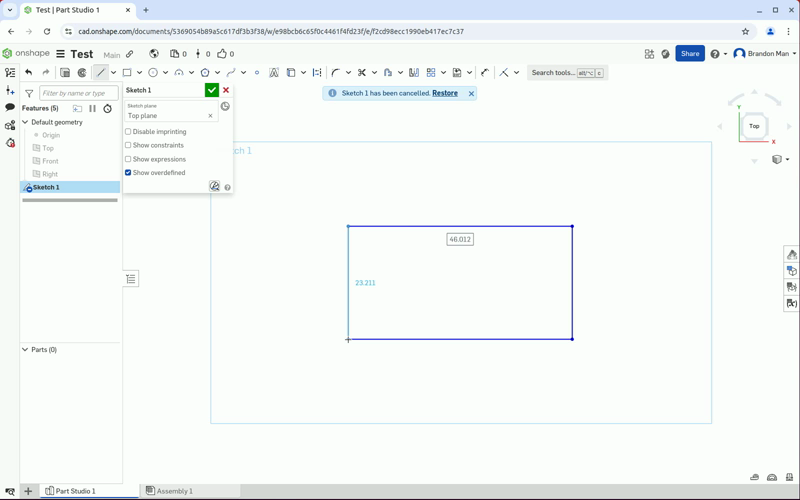
click(348, 339)
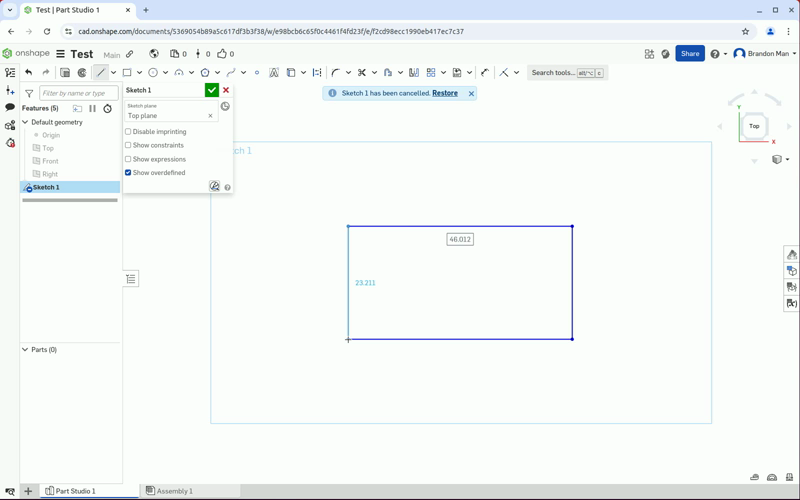
key(esc)
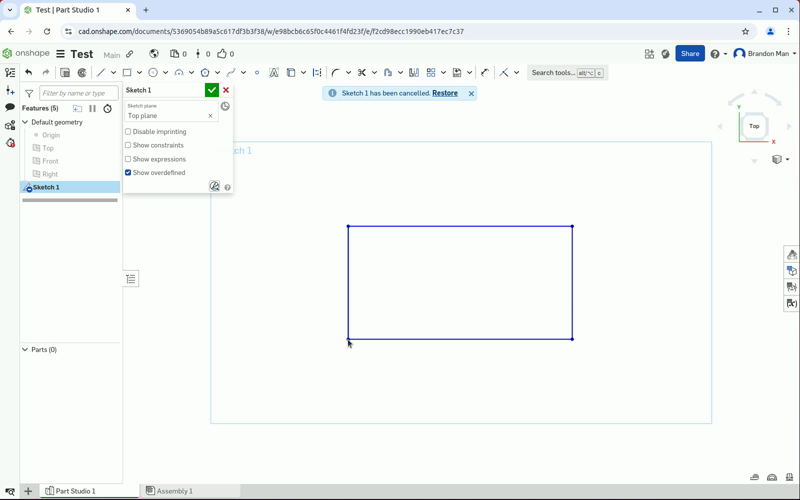
mouse_move(390, 299)
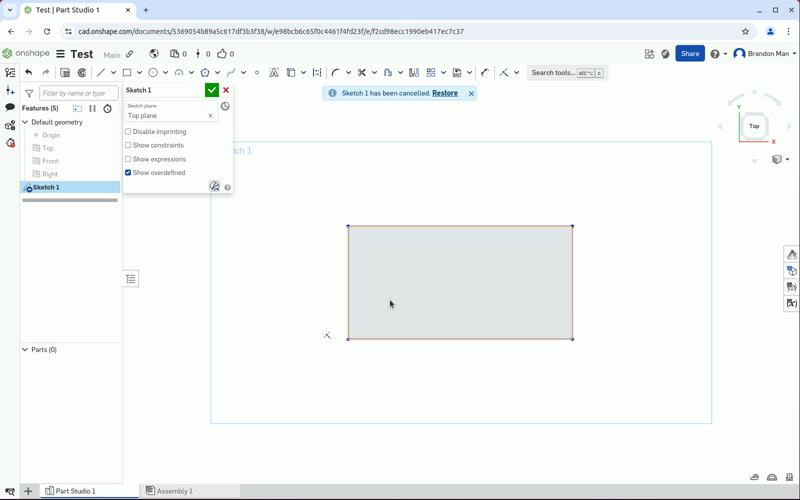
click(390, 299)
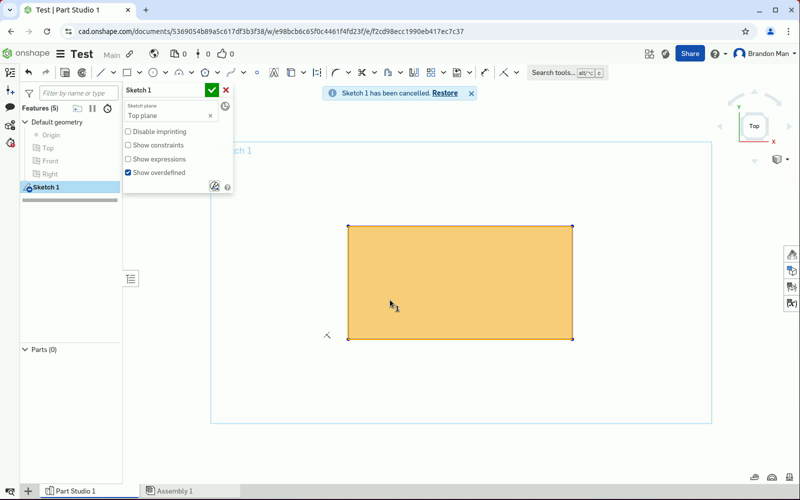
mouse_move(73, 352)
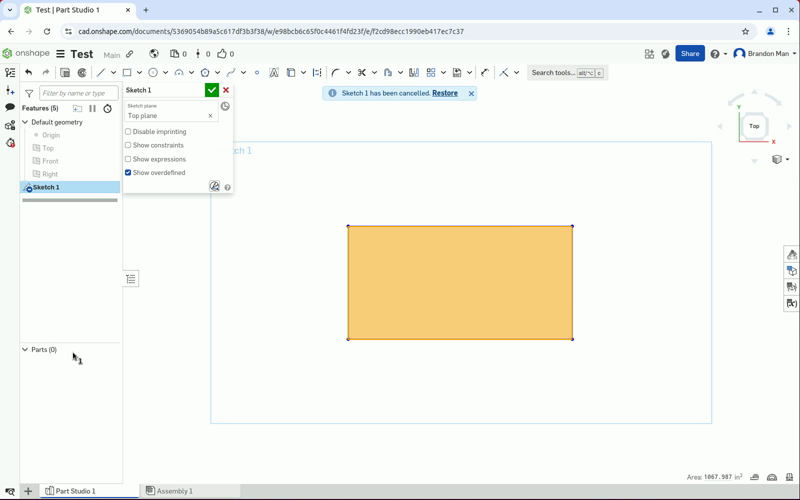
key(shift+y)
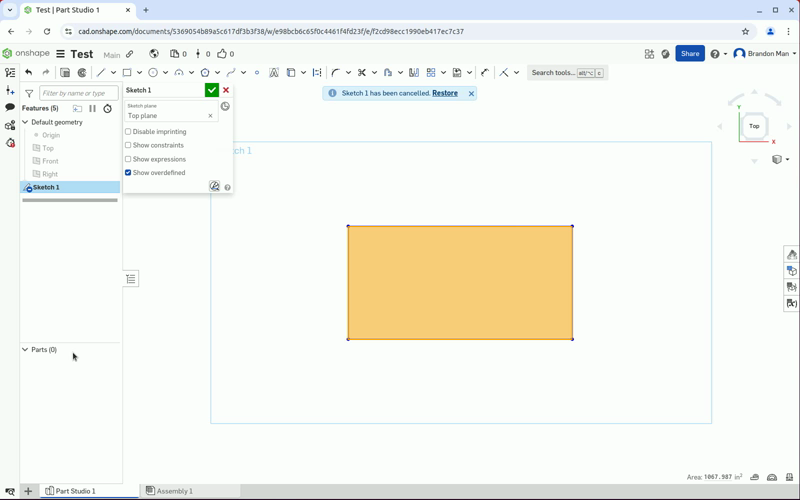
key(shift+e)
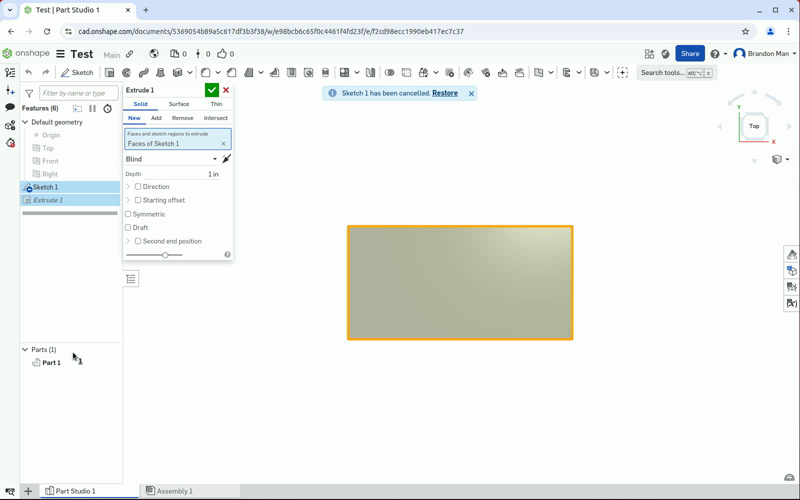
mouse_move(143, 106)
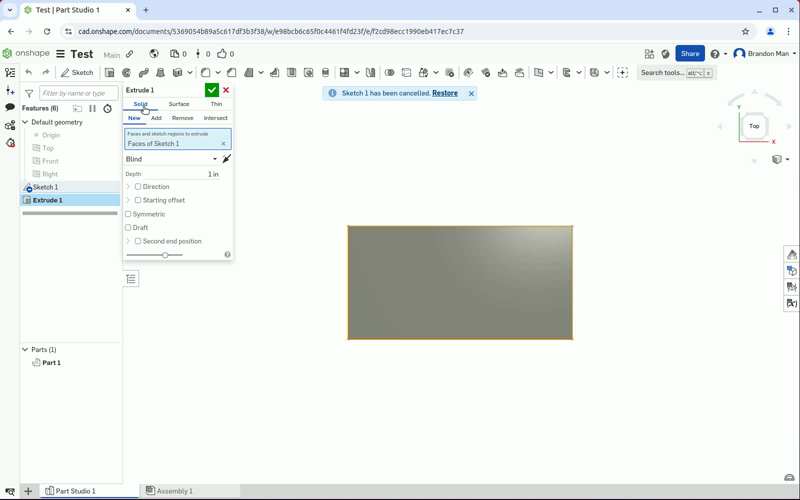
click(143, 106)
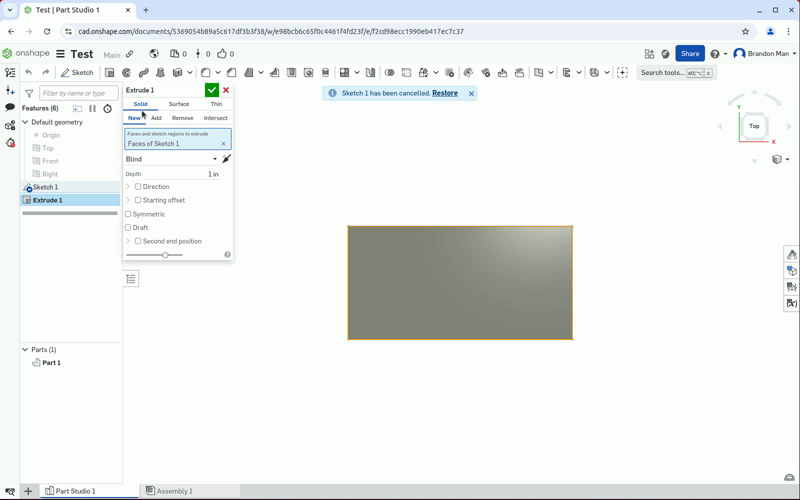
mouse_move(137, 120)
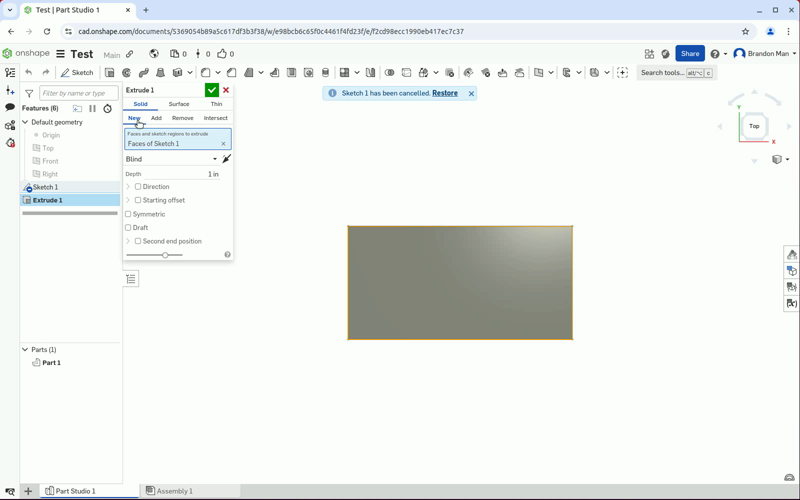
click(137, 120)
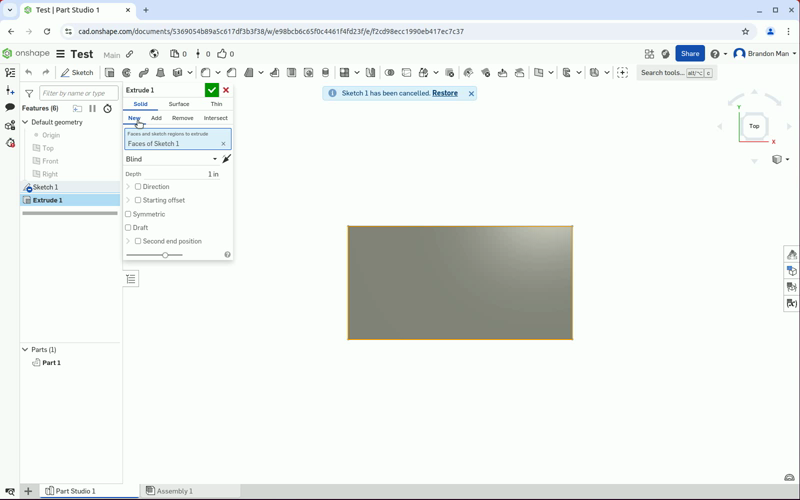
key(tab, 4)
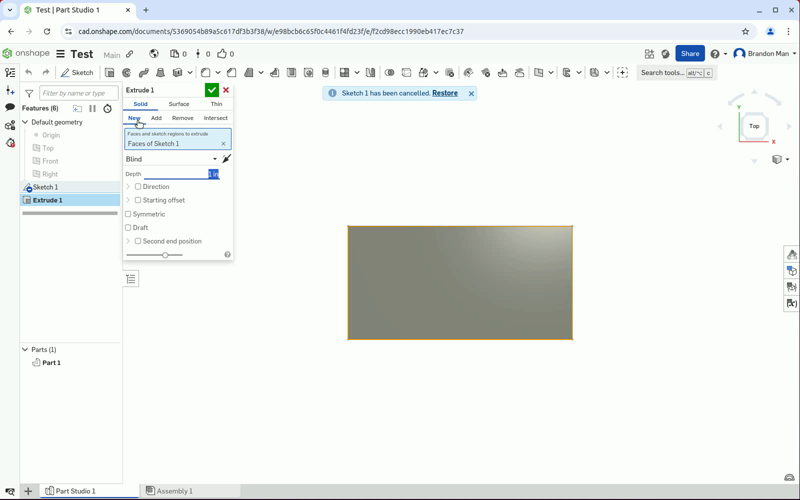
text(4.574)
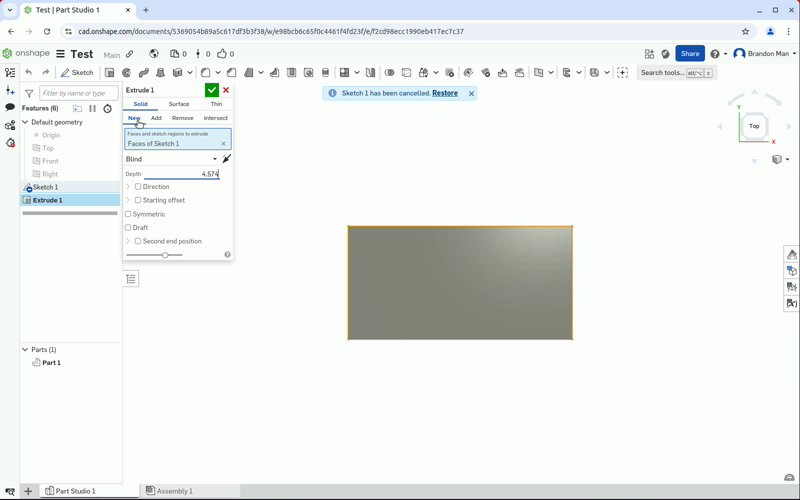
key(enter)
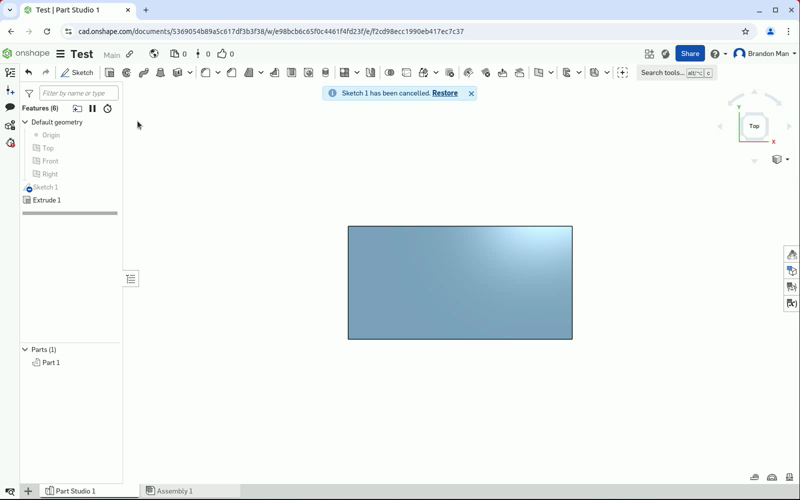
key(shift+h)
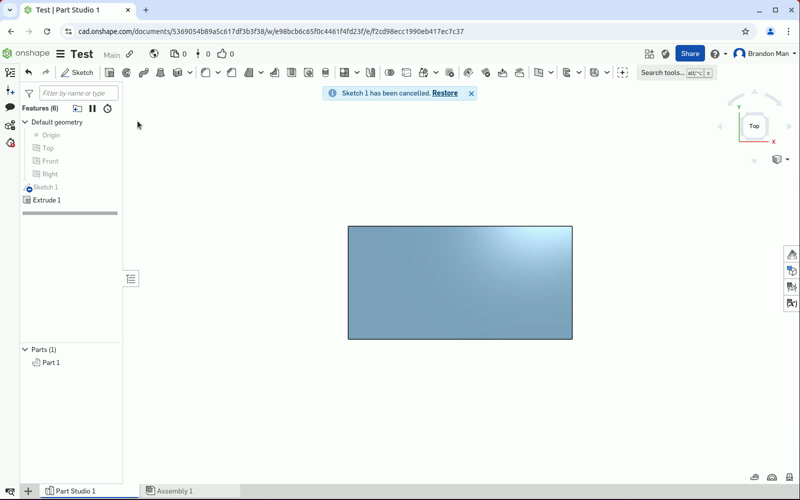
key(shift+h)
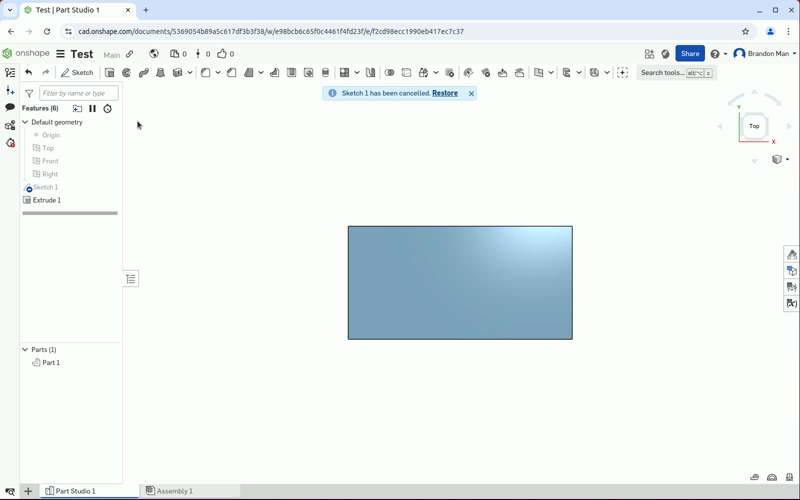
mouse_move(73, 189)
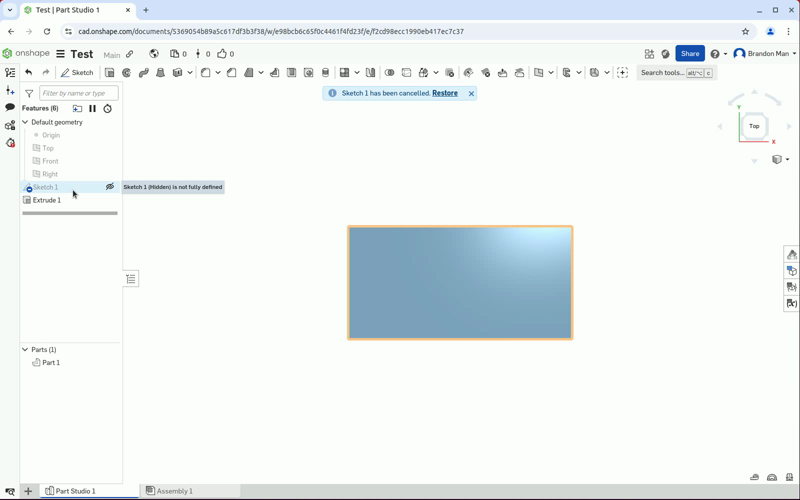
click(73, 189)
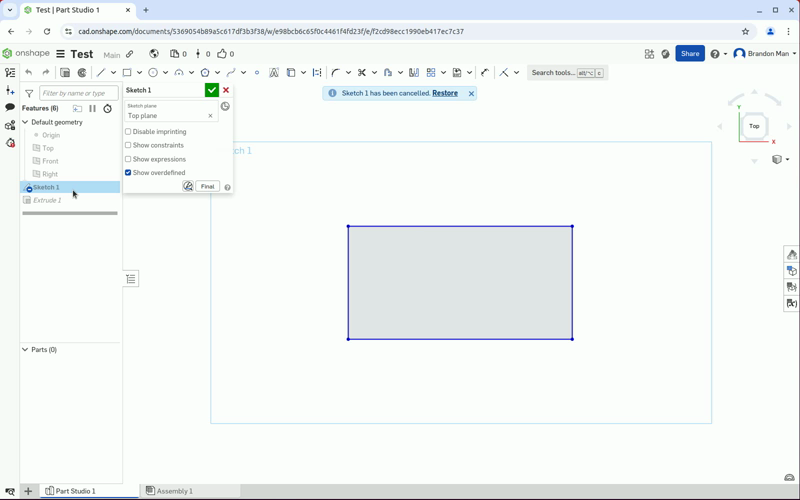
mouse_move(229, 92)
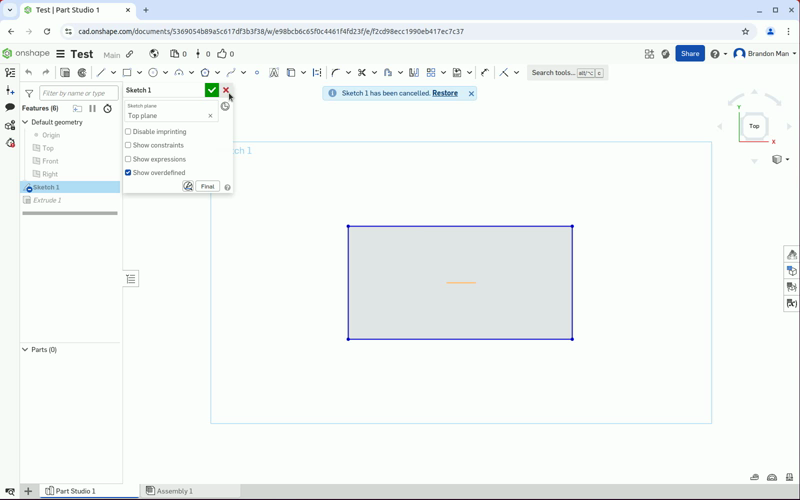
click(229, 92)
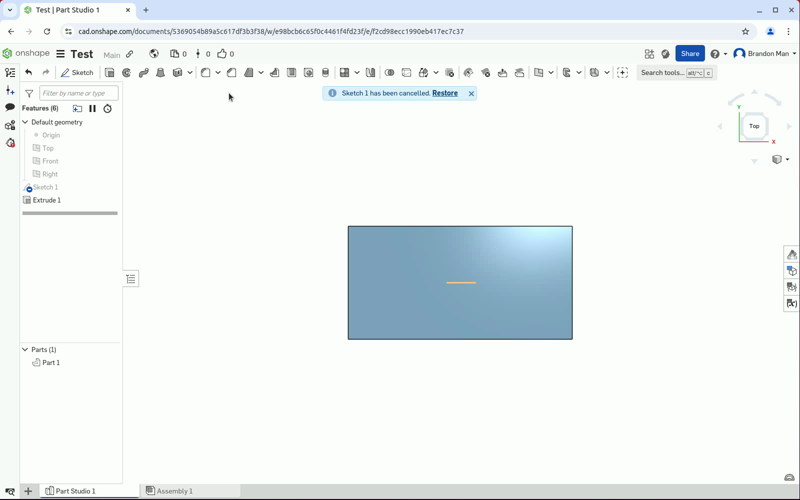
mouse_move(541, 75)
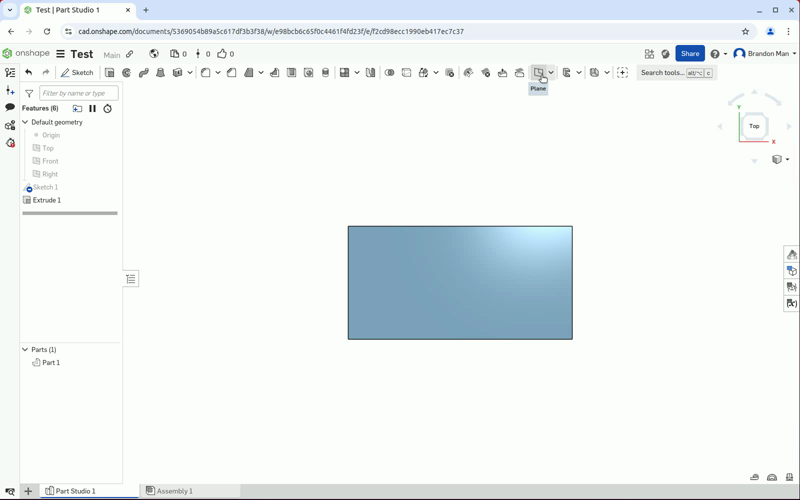
click(541, 75)
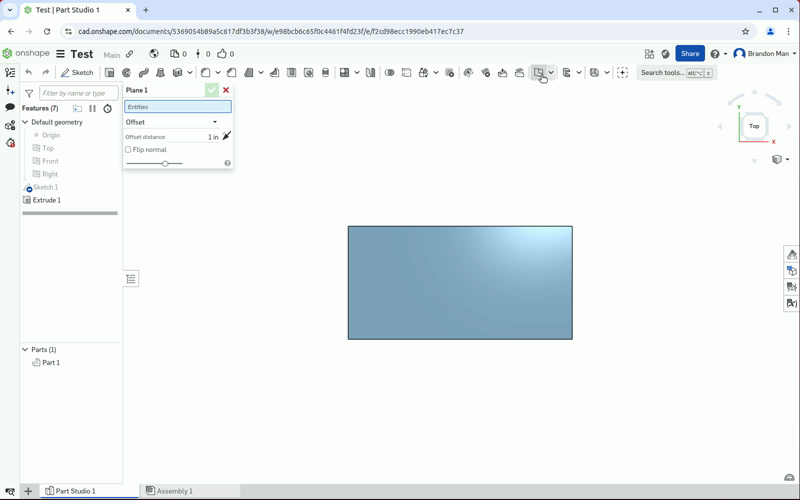
mouse_move(73, 150)
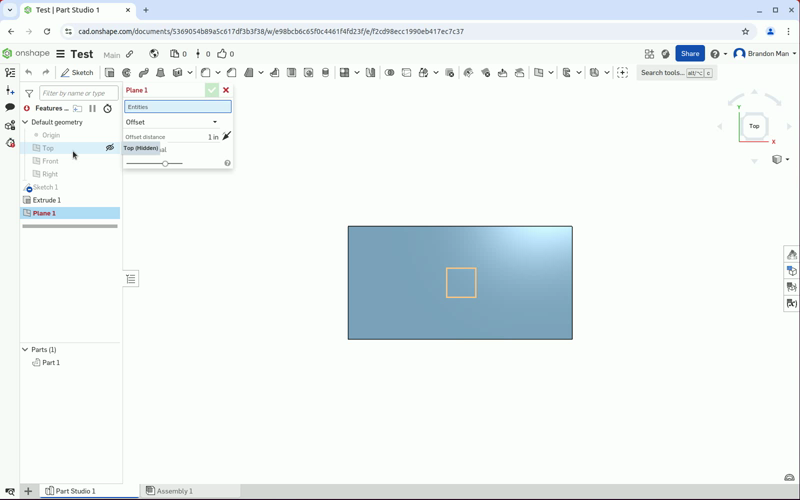
click(73, 150)
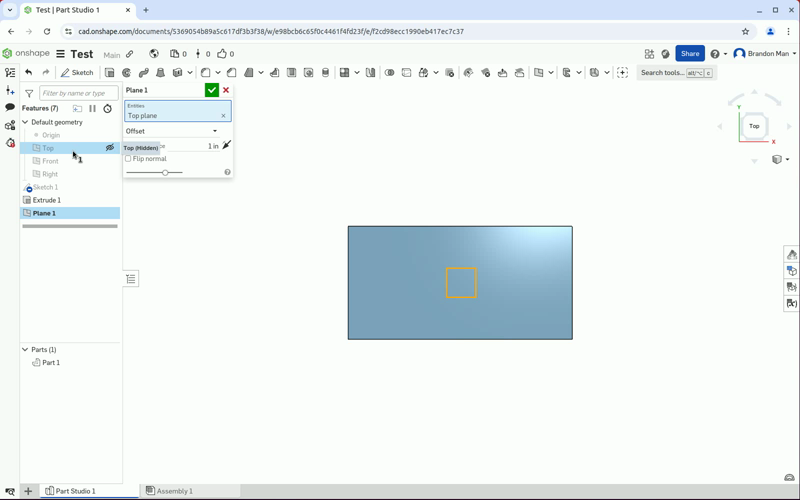
key(tab, 2)
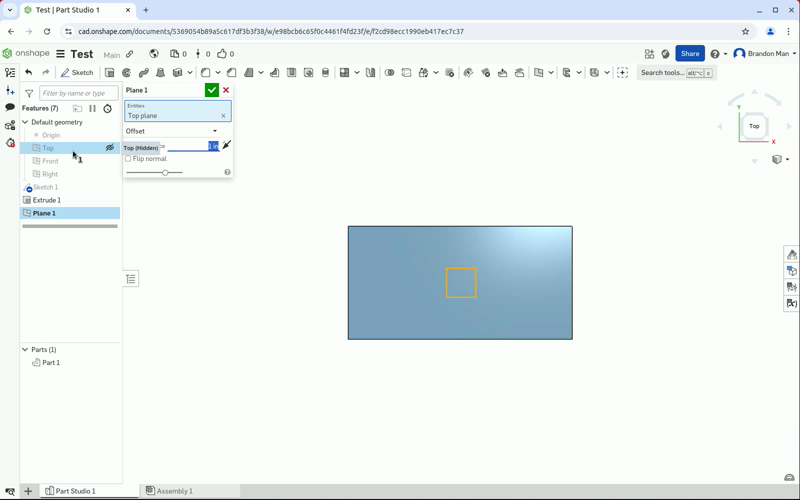
text(4.56)
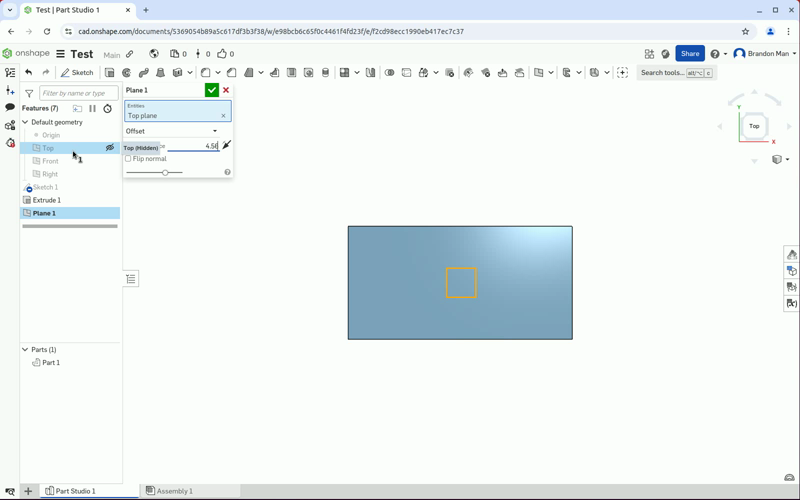
key(enter, 2)
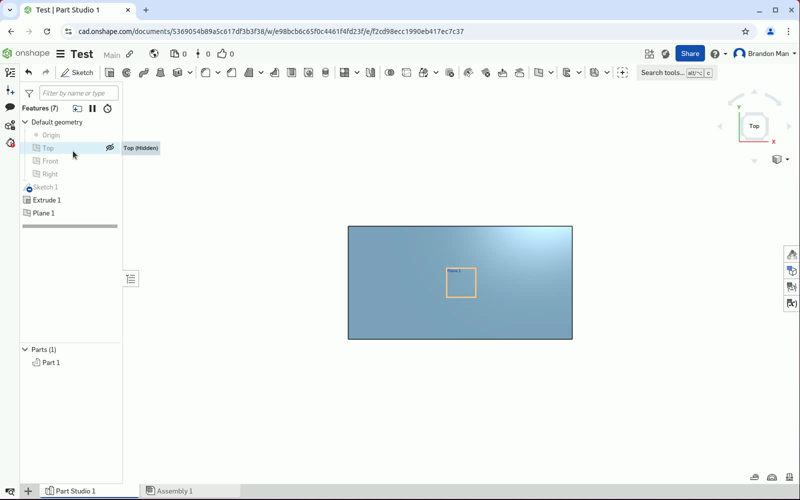
key(shift+s)
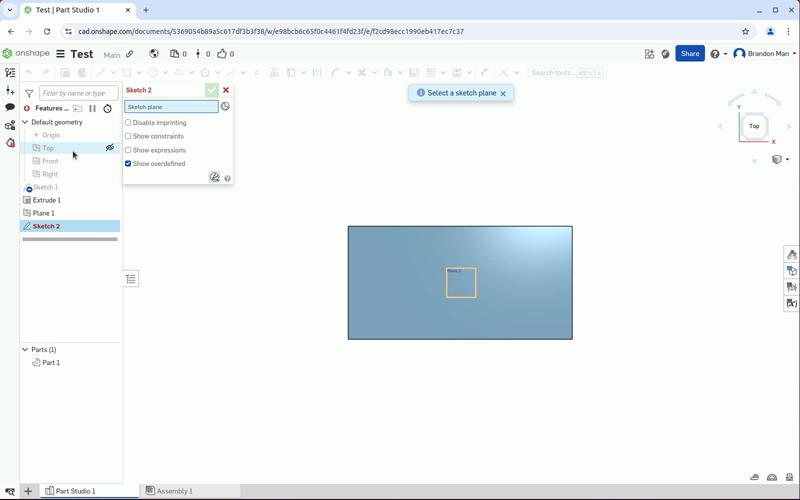
mouse_move(73, 215)
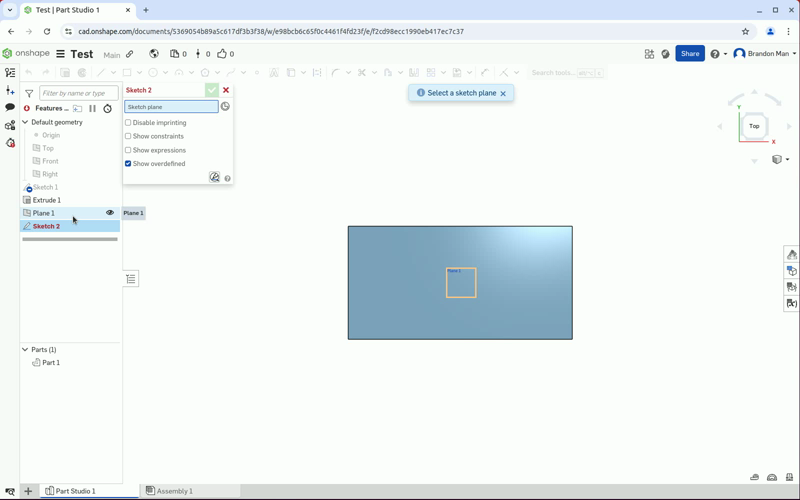
click(73, 215)
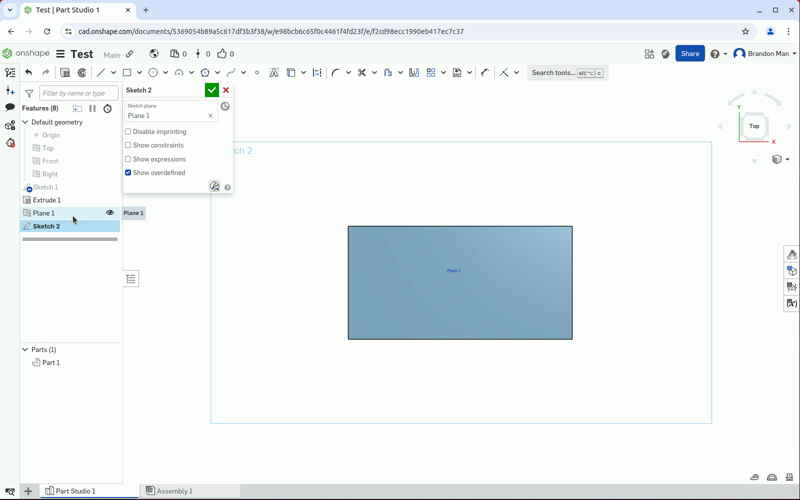
mouse_move(73, 352)
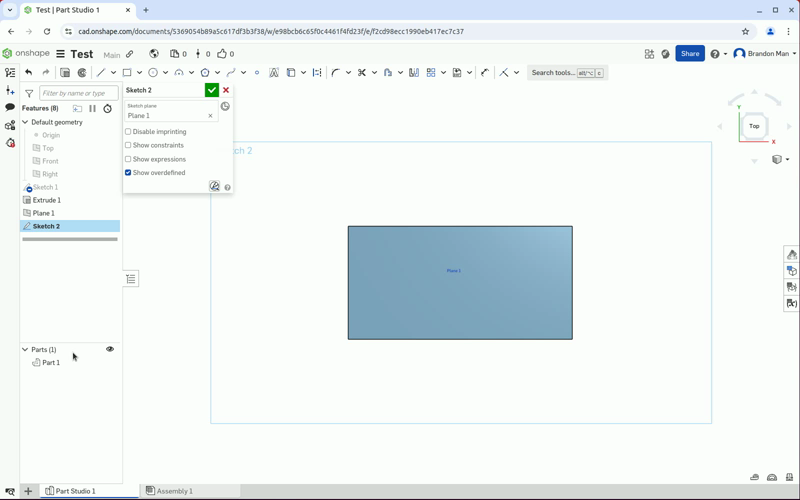
key(y)
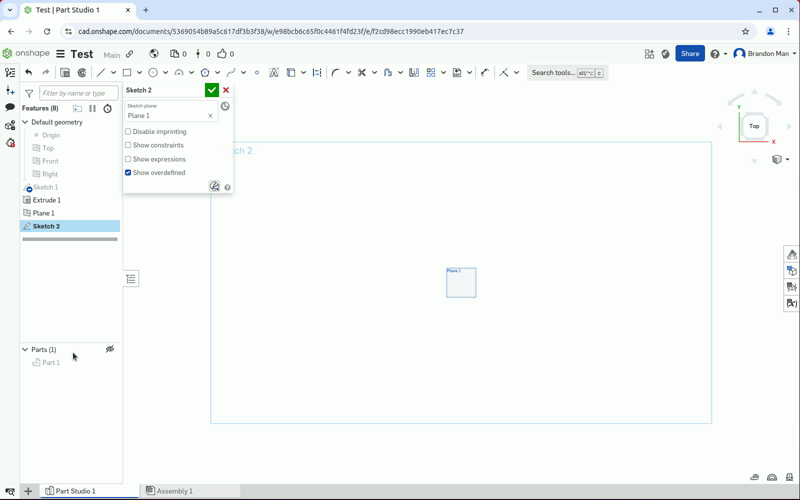
key(l)
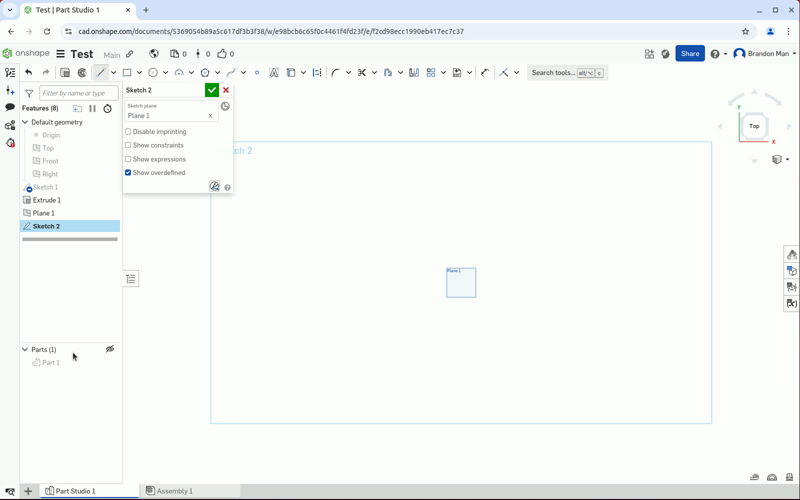
key_down(shift)
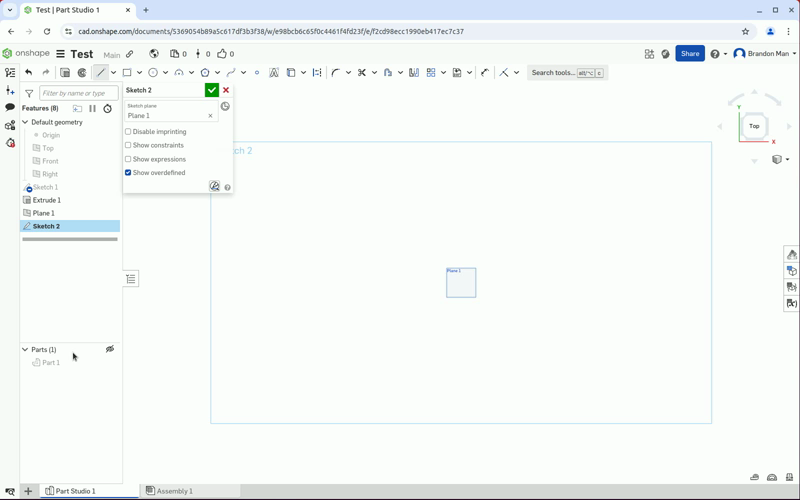
mouse_move(352, 334)
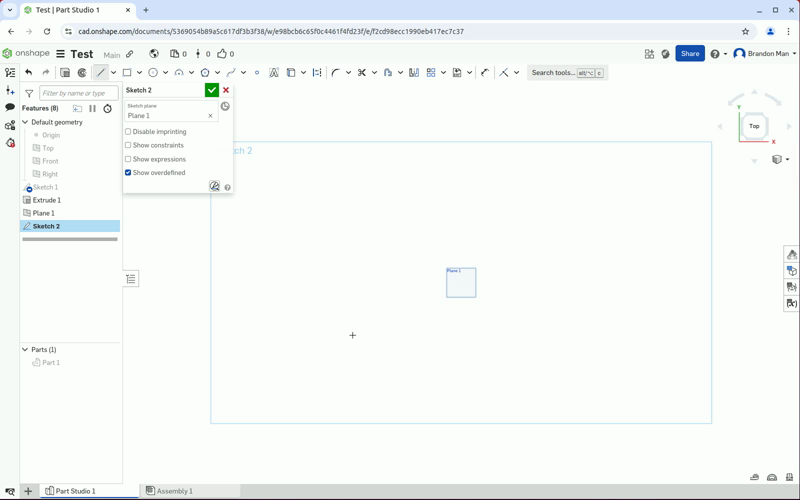
click(352, 334)
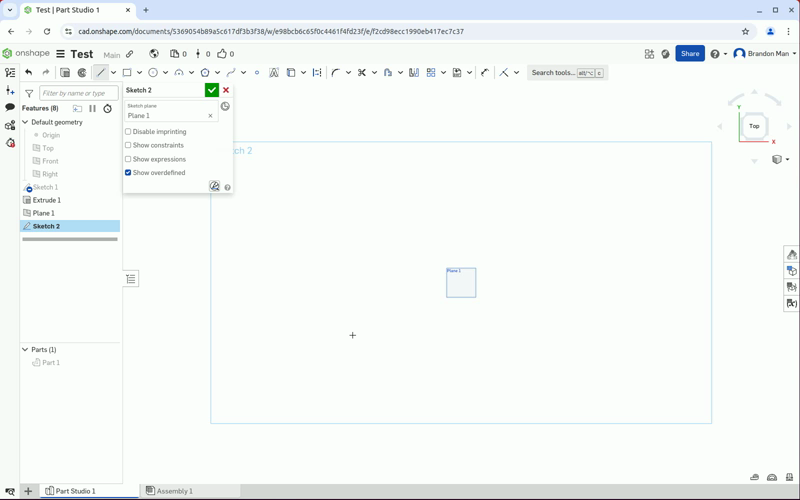
key_up(shift)
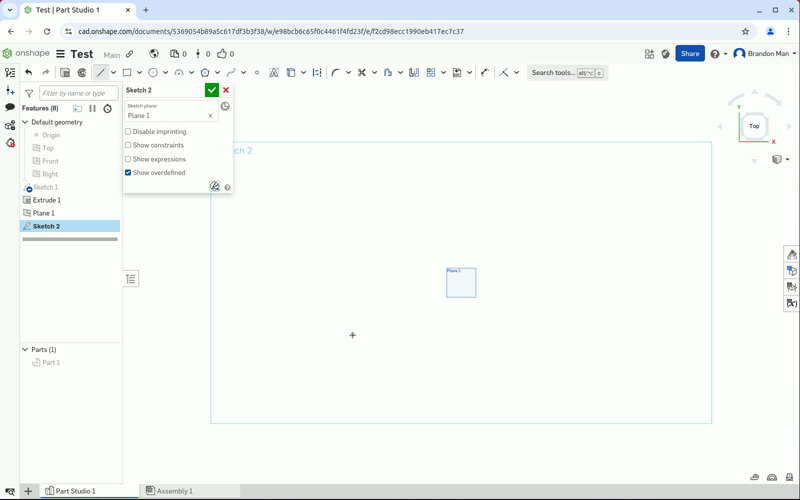
key_down(shift)
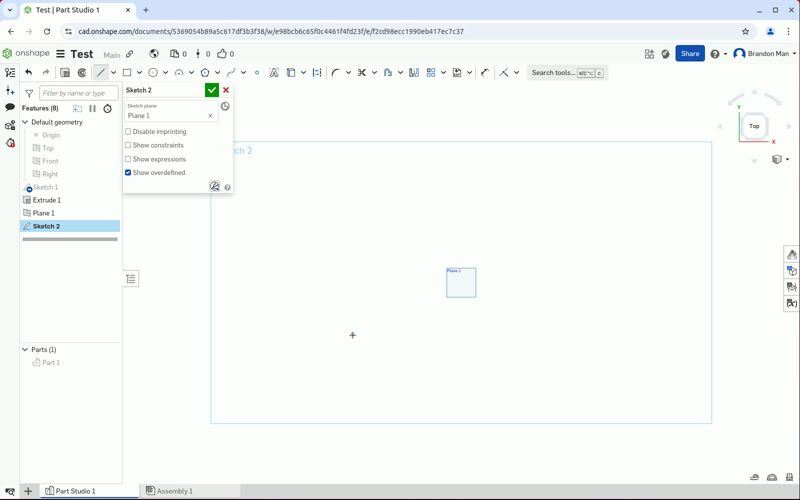
mouse_move(567, 334)
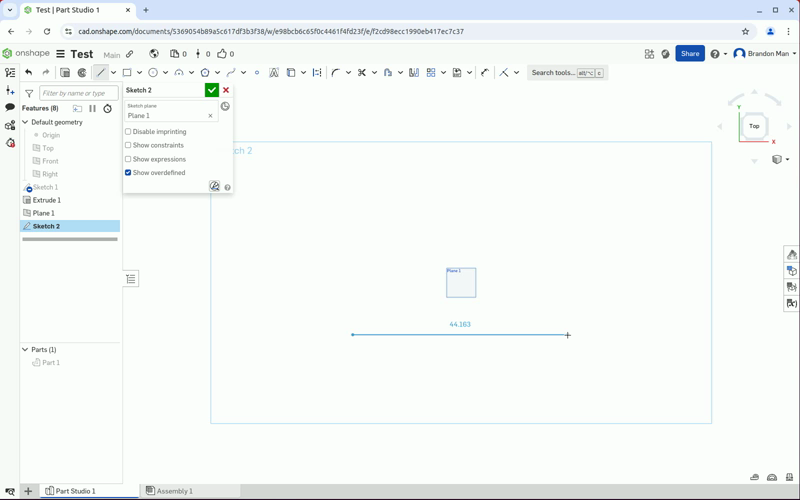
click(567, 334)
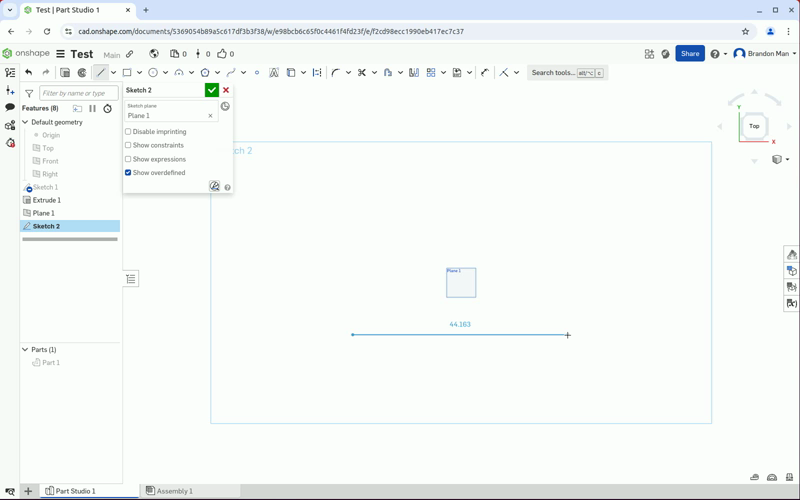
key_up(shift)
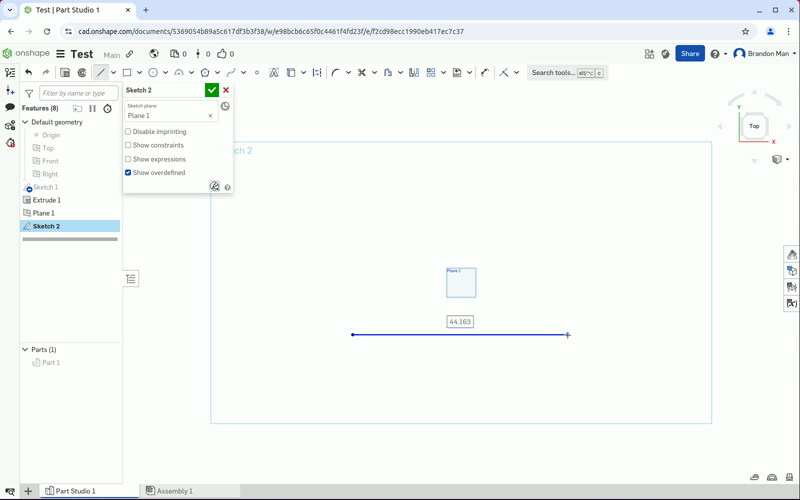
key_down(shift)
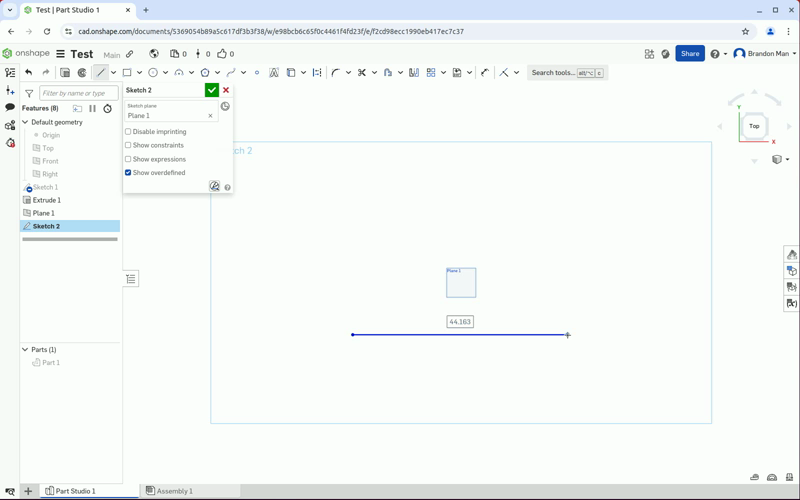
mouse_move(567, 230)
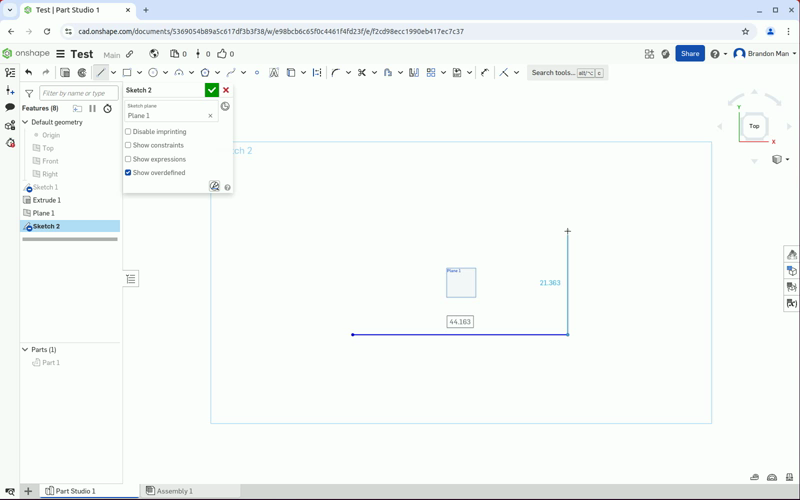
click(567, 230)
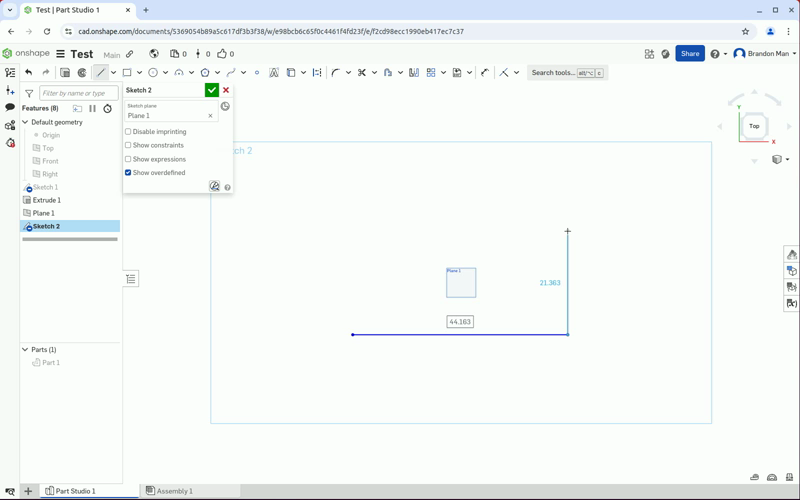
key_up(shift)
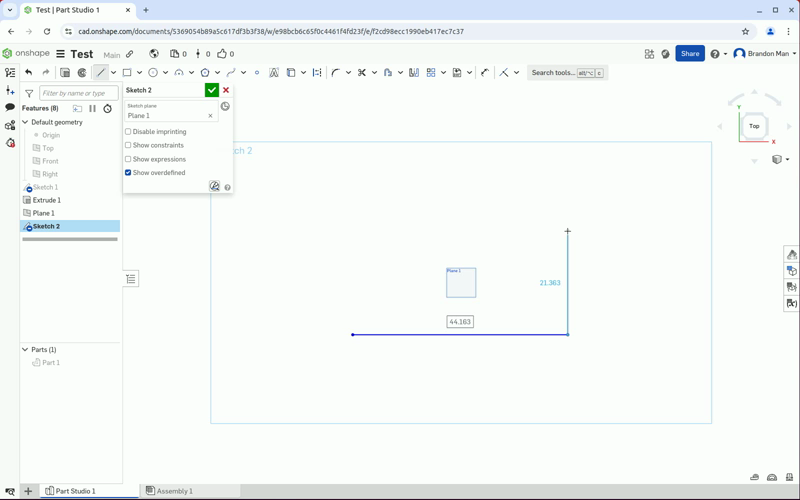
key_down(shift)
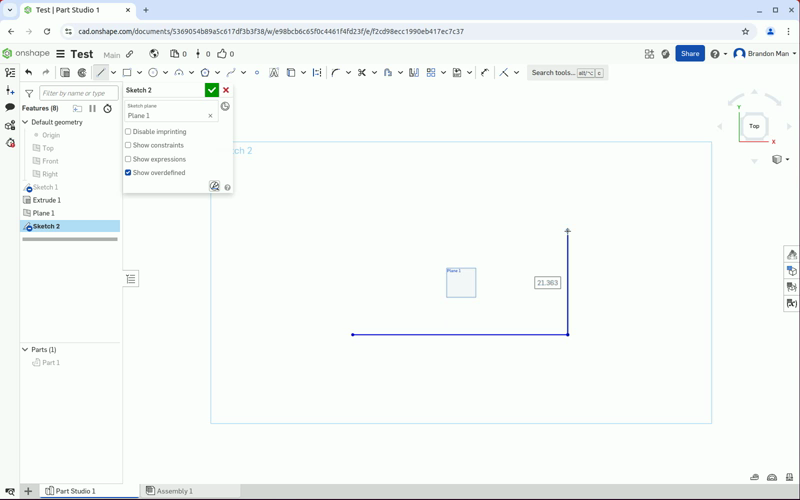
mouse_move(352, 230)
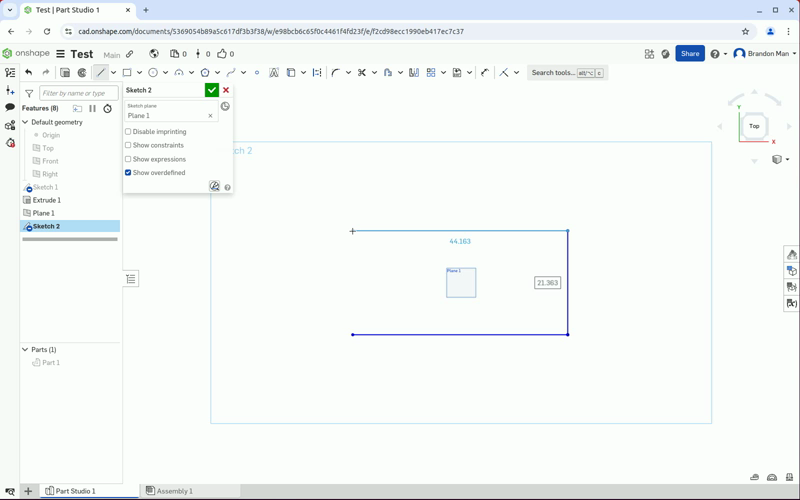
click(352, 230)
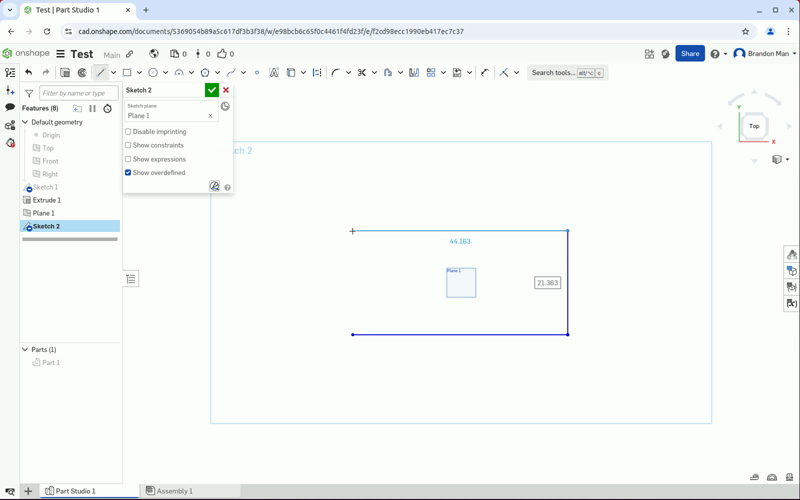
key_up(shift)
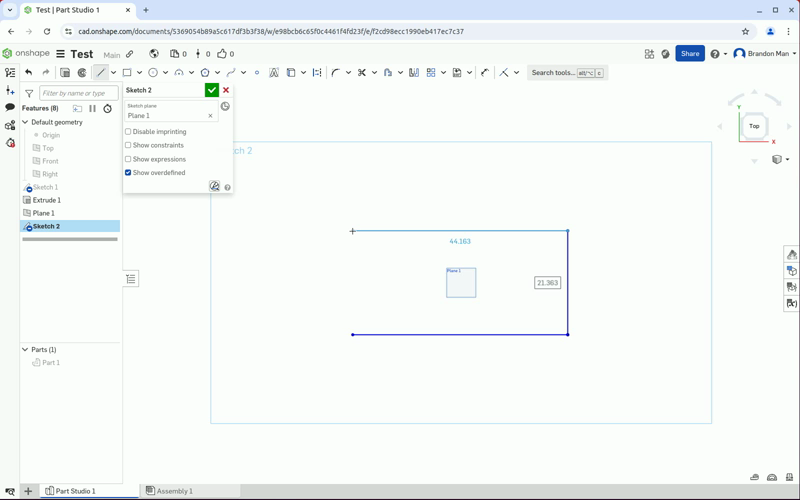
key_down(shift)
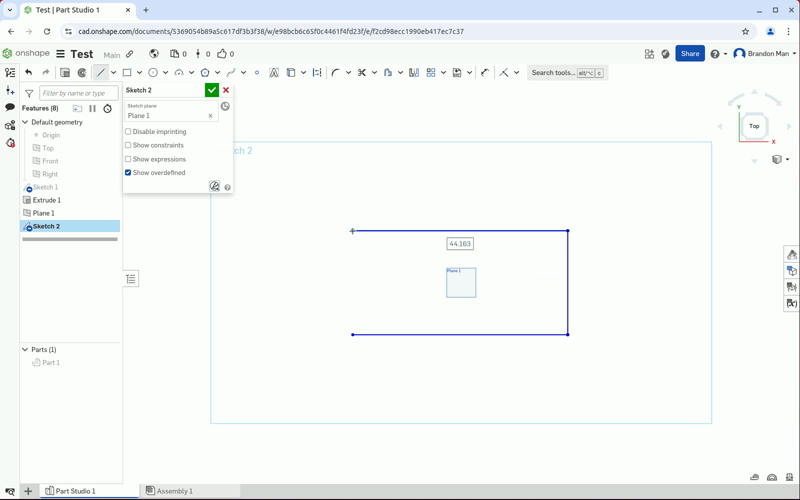
mouse_move(352, 334)
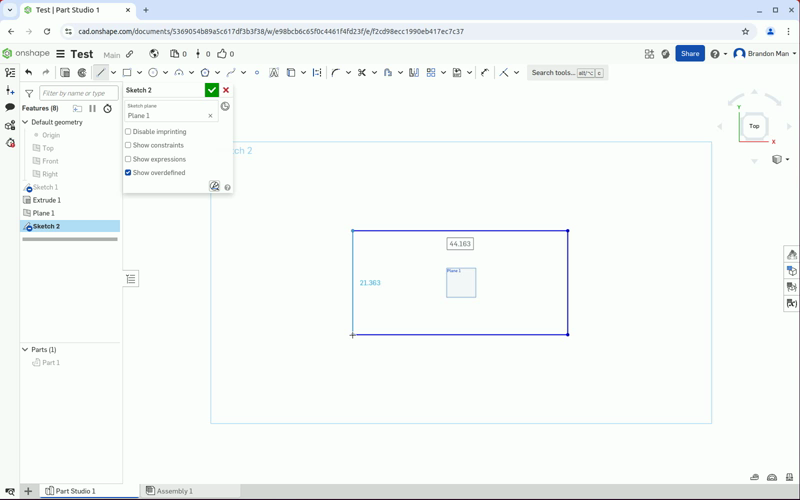
key_up(shift)
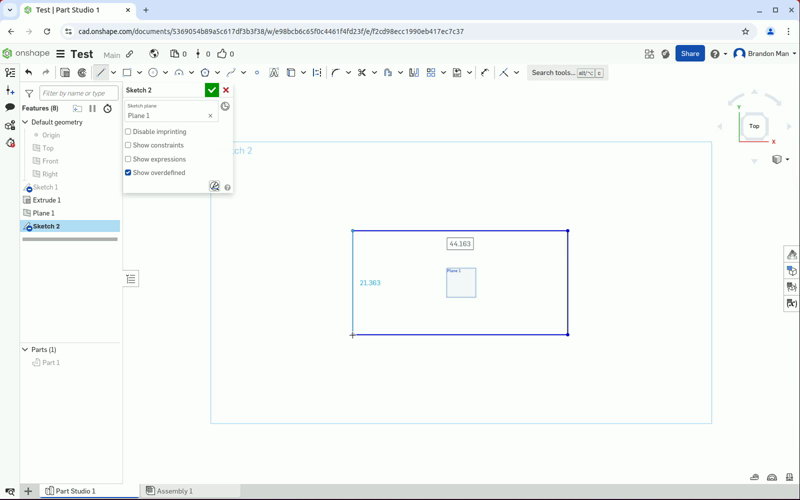
click(352, 334)
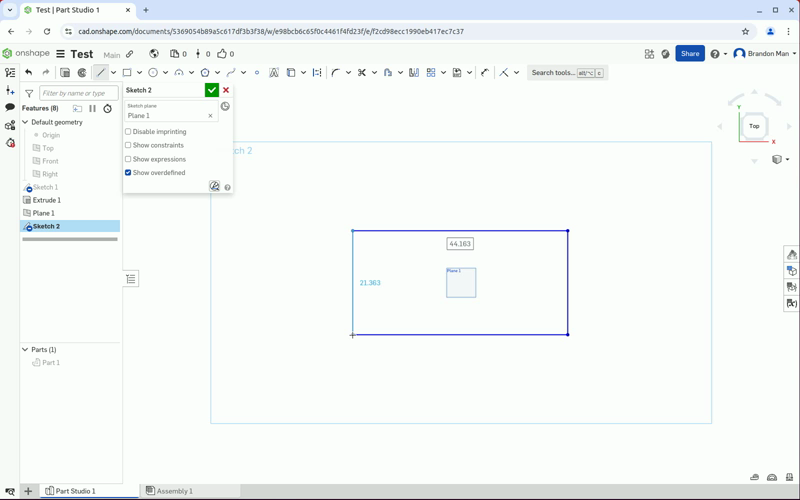
key(esc)
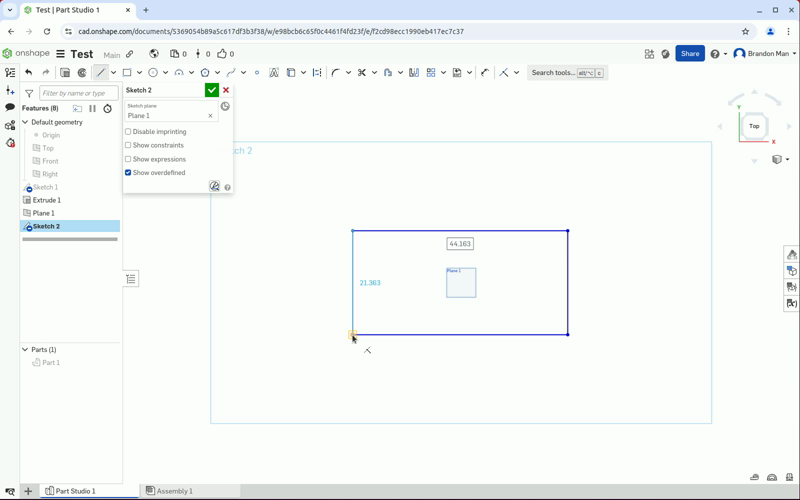
mouse_move(474, 250)
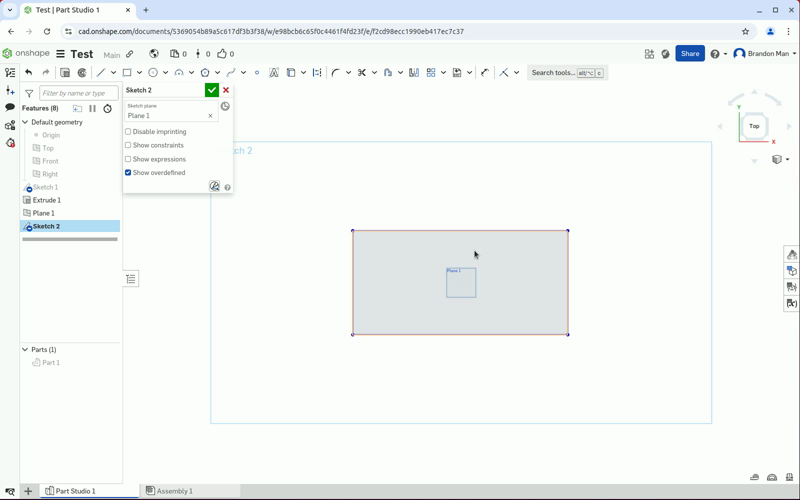
click(474, 250)
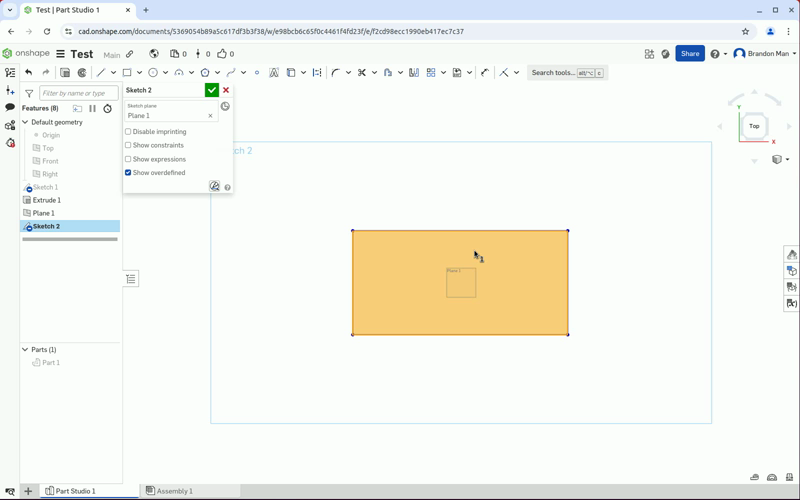
mouse_move(73, 352)
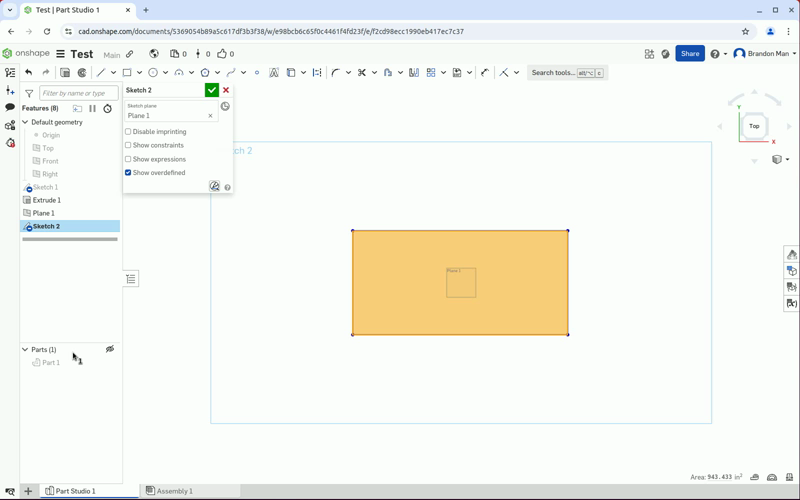
key(shift+y)
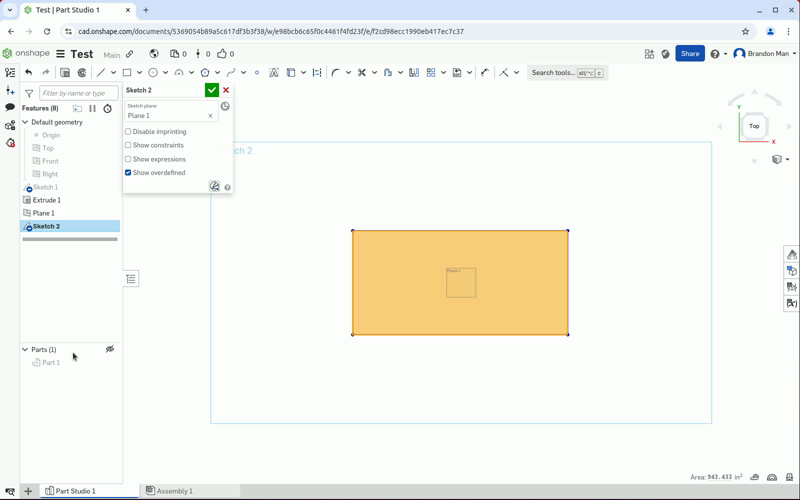
key(shift+e)
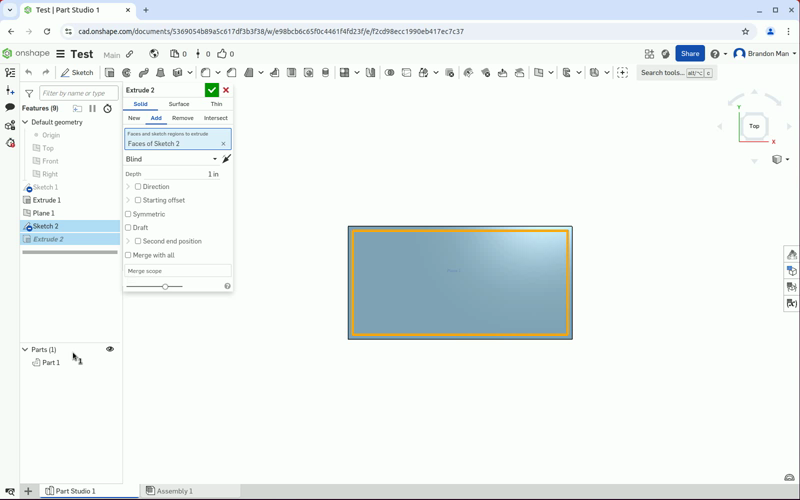
mouse_move(143, 106)
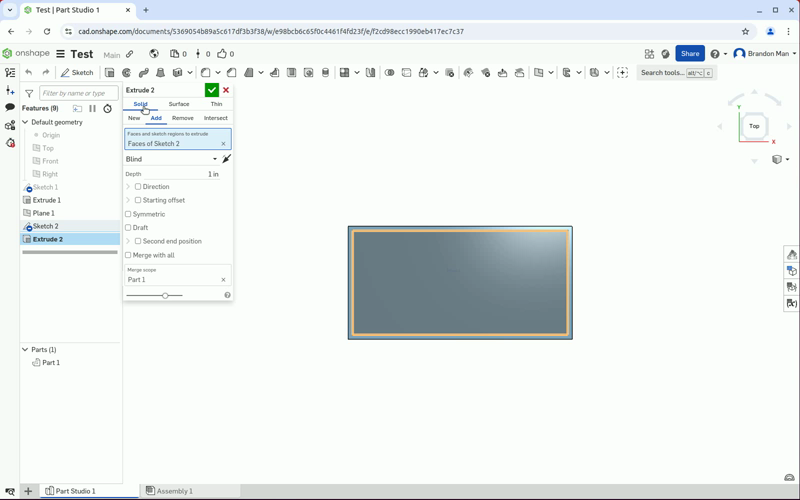
click(143, 106)
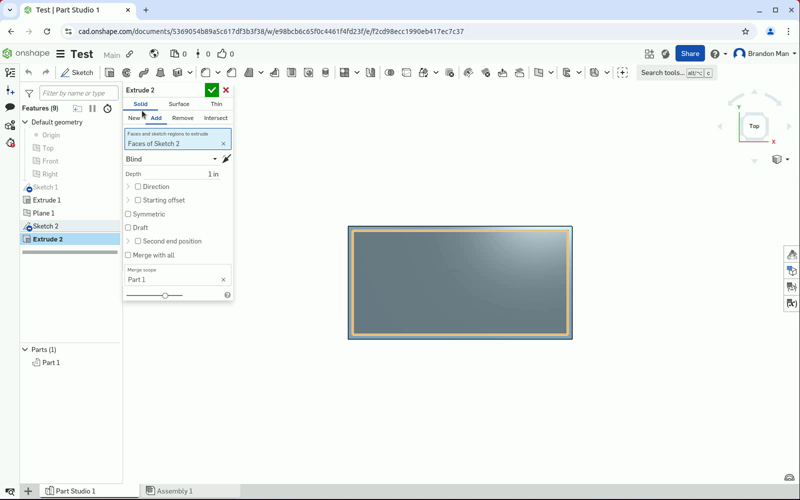
mouse_move(137, 120)
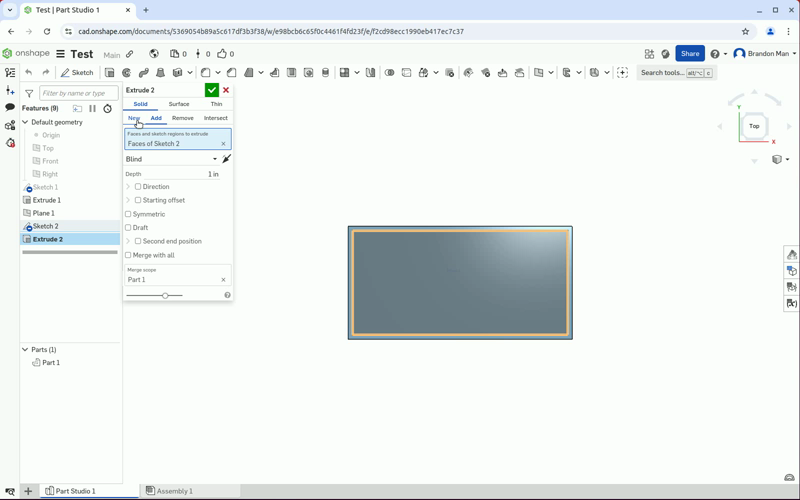
click(137, 120)
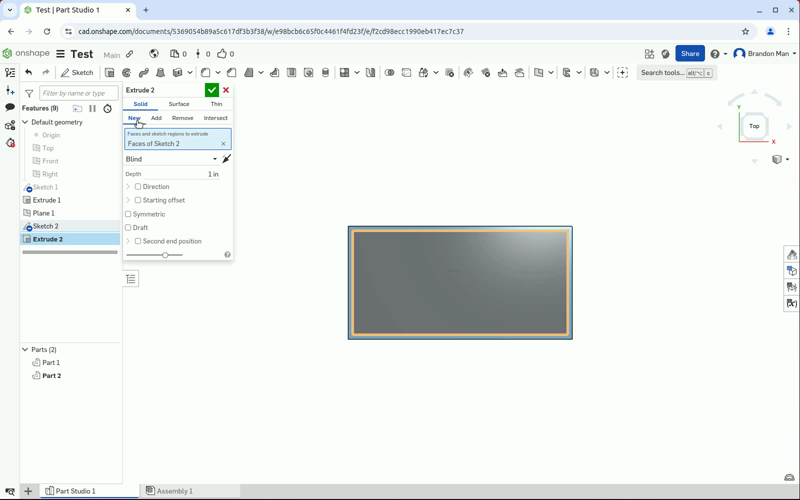
key(tab, 4)
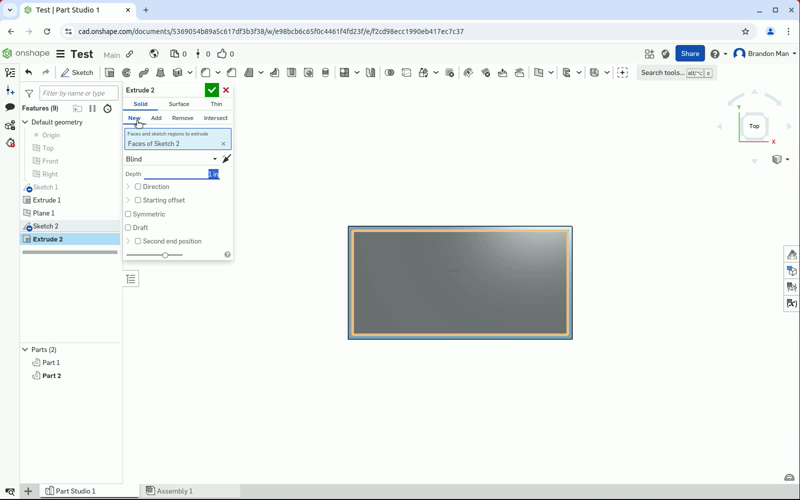
text(-0.241)
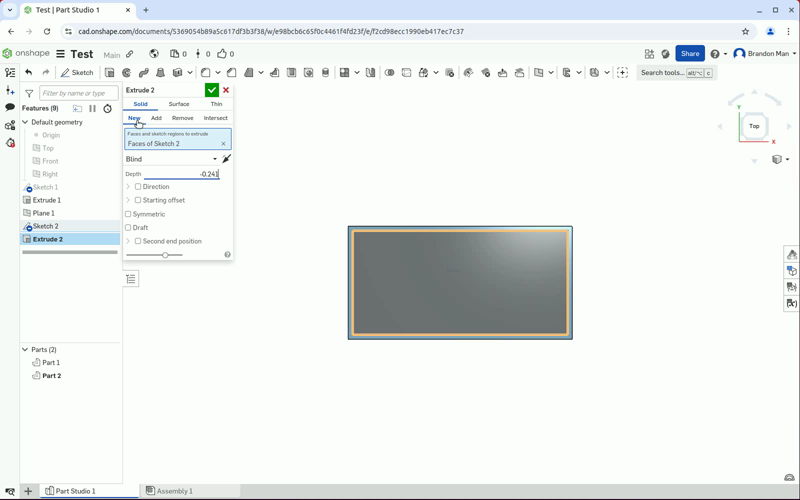
key(enter)
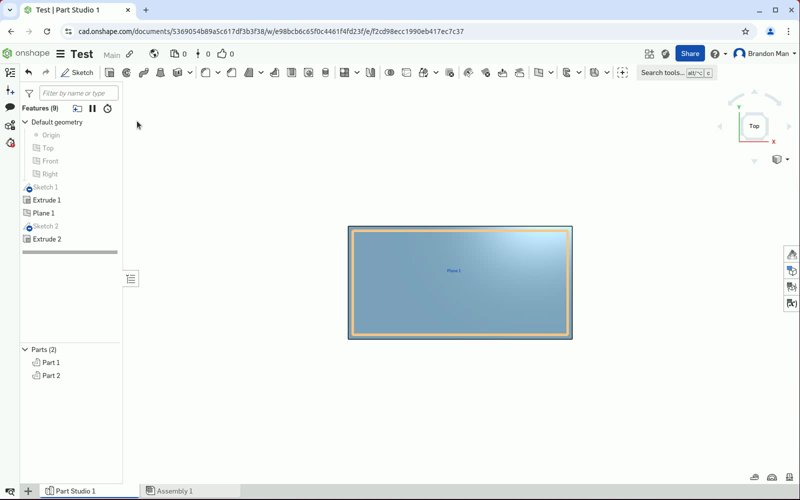
key(shift+h)
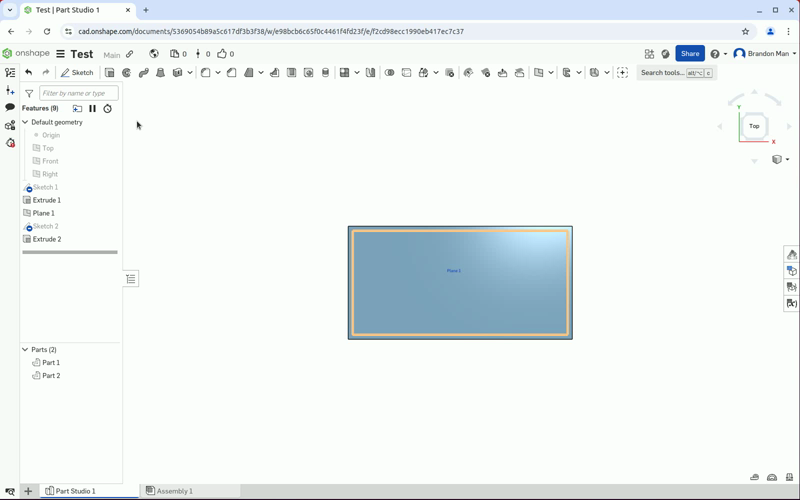
key(shift+h)
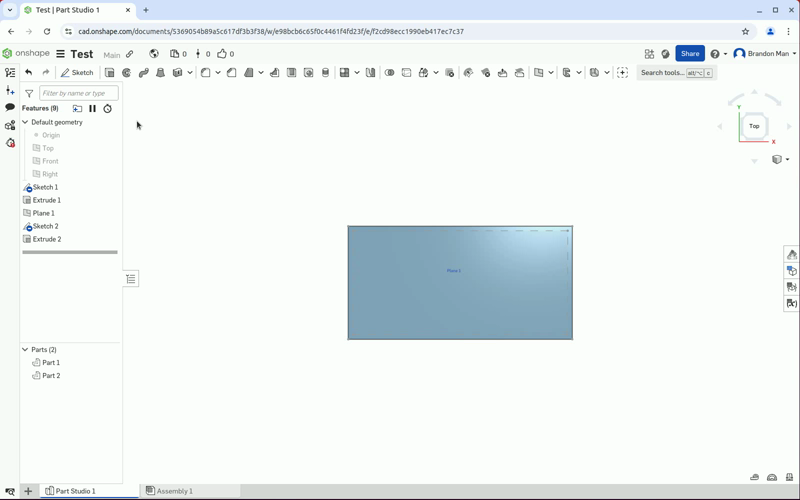
key(shift+7)
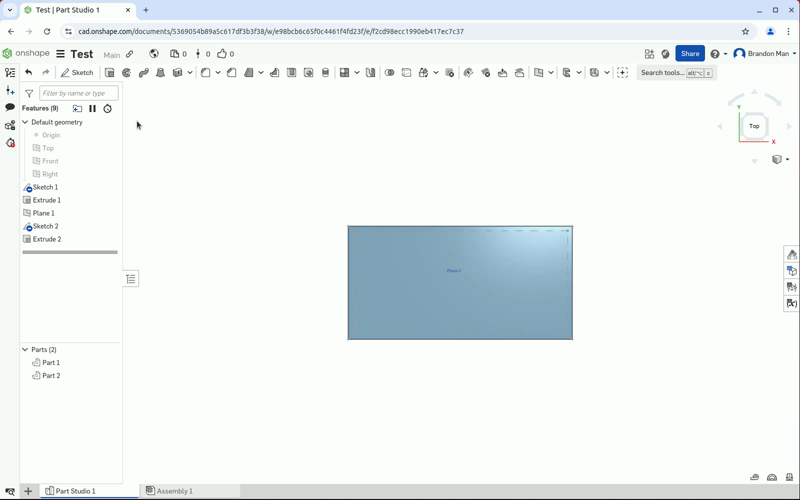
key(up, 3)
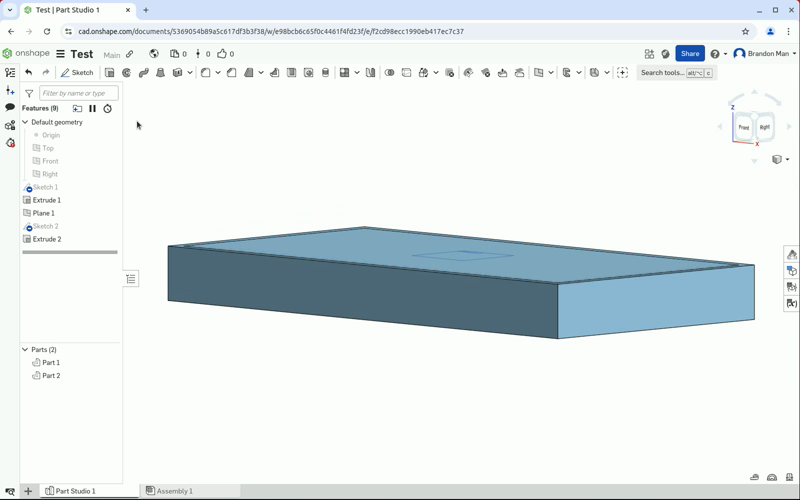
key(left, 3)
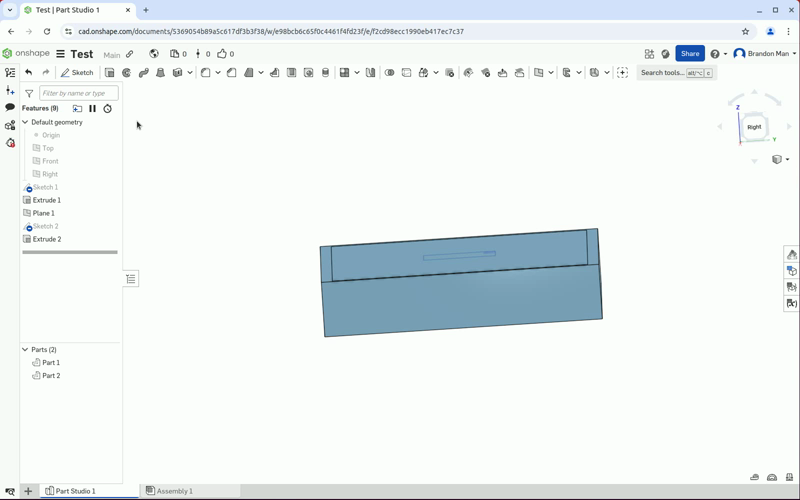
key(right, 3)
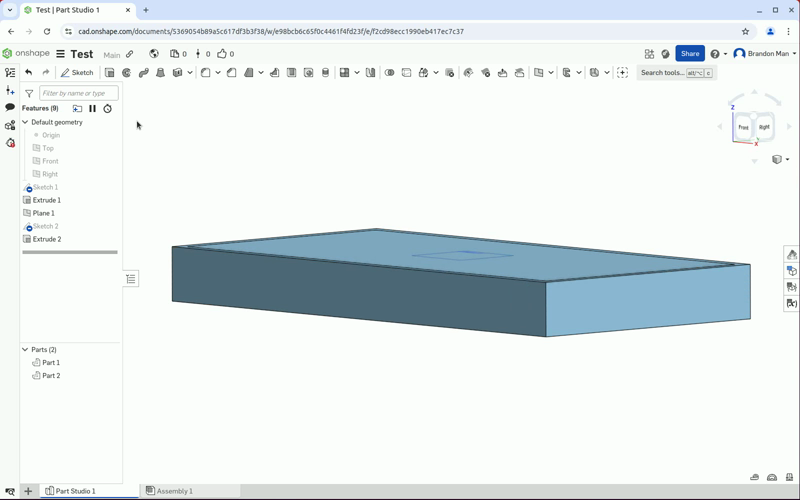
key(down, 3)
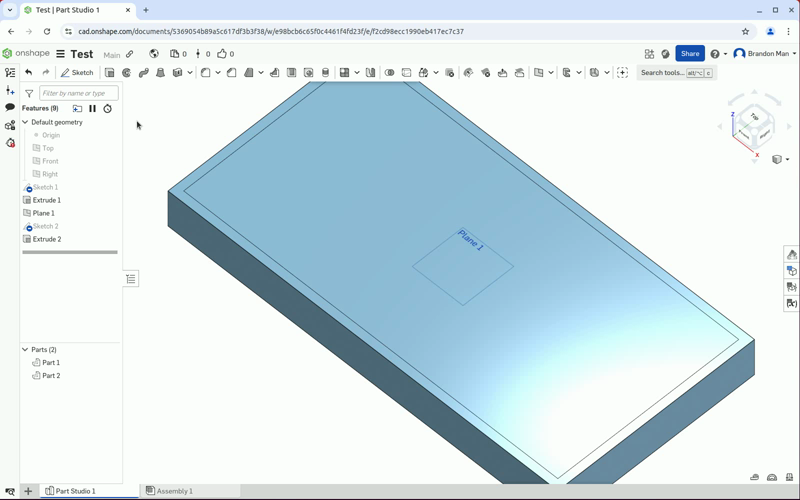
mouse_move(73, 189)
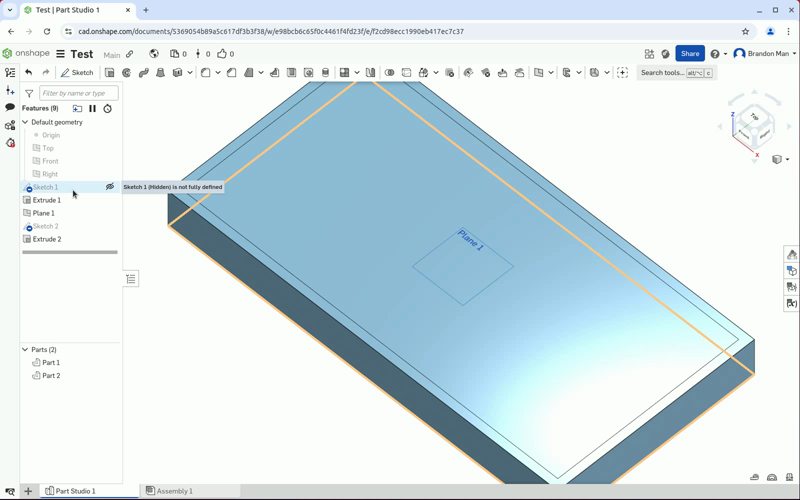
click(73, 189)